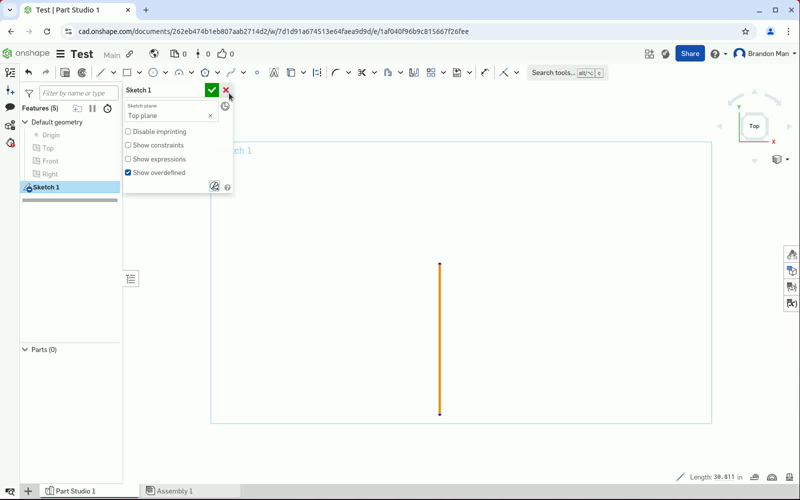
key(shift+h)
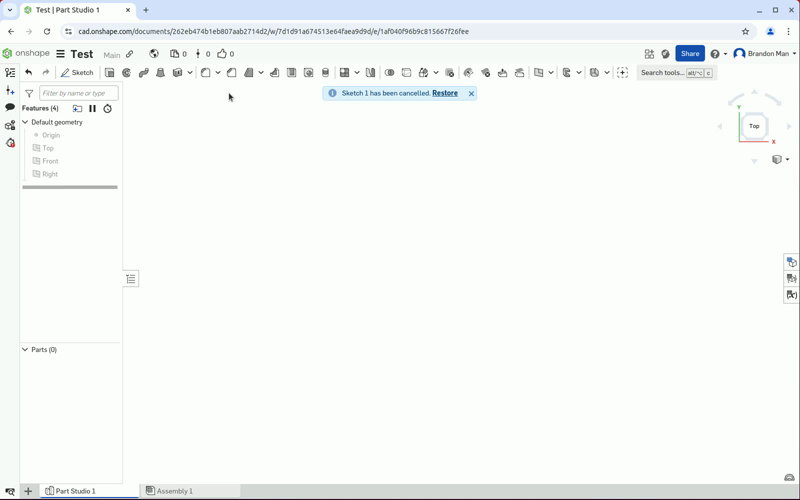
mouse_move(73, 352)
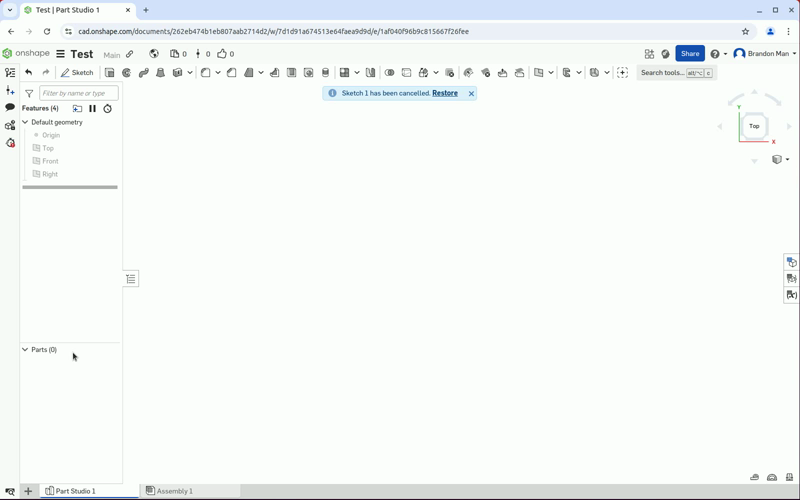
key(y)
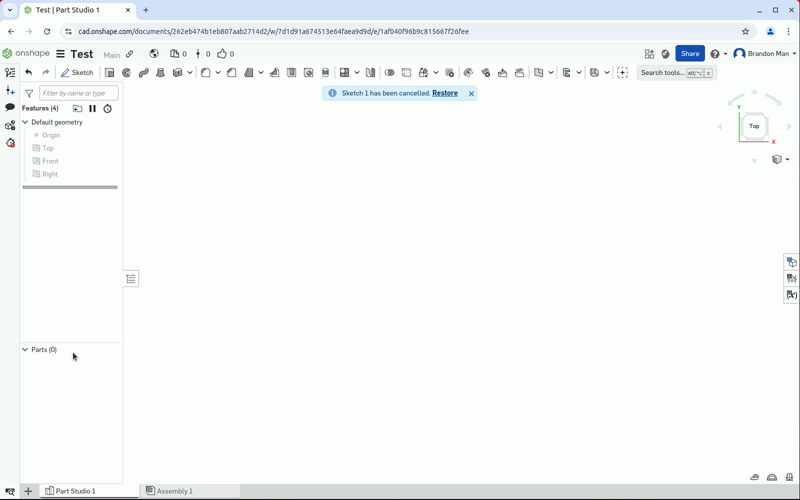
key(shift+p)
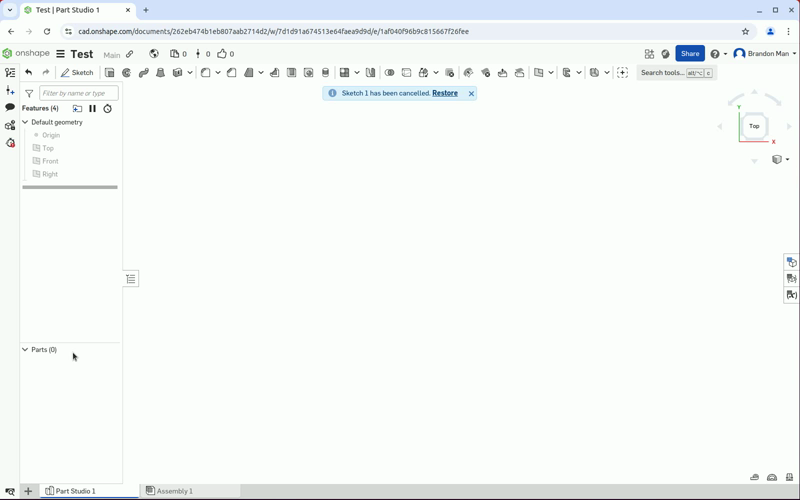
key(space)
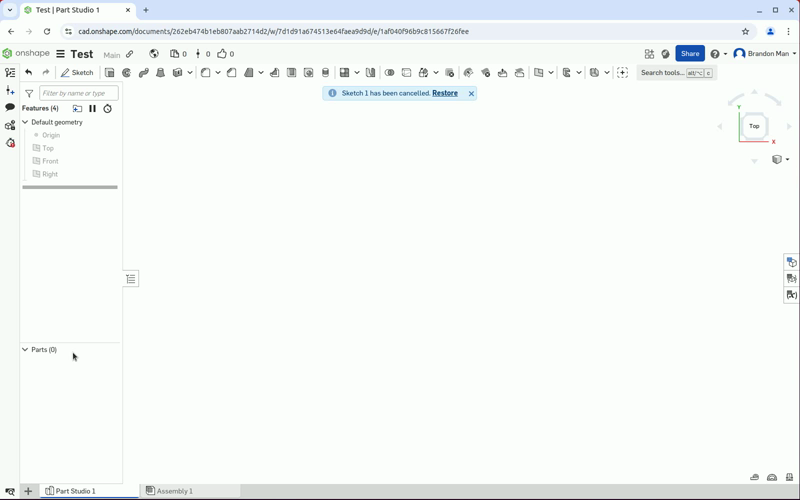
key_down(shift)
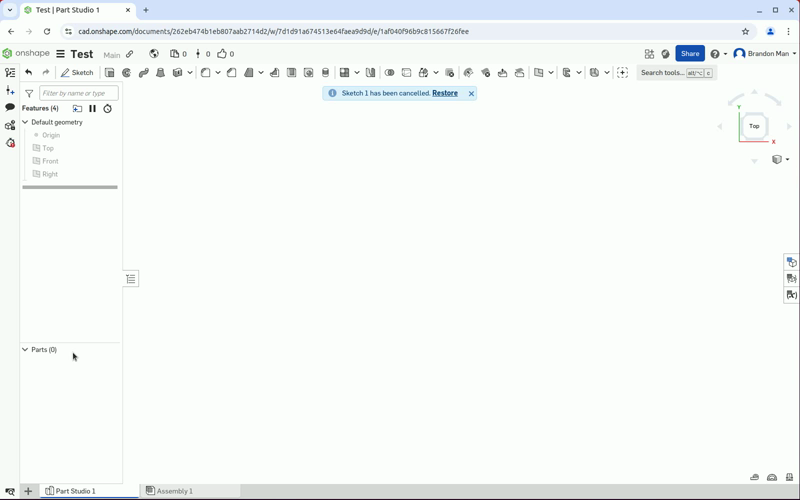
key(up)
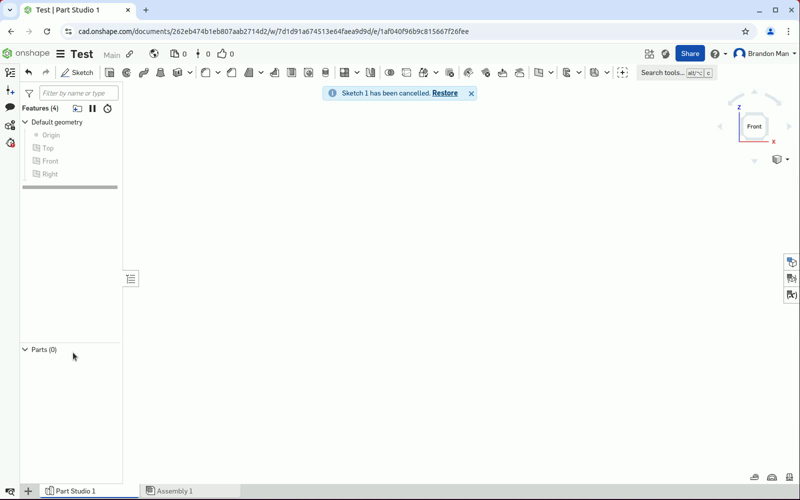
key_up(shift)
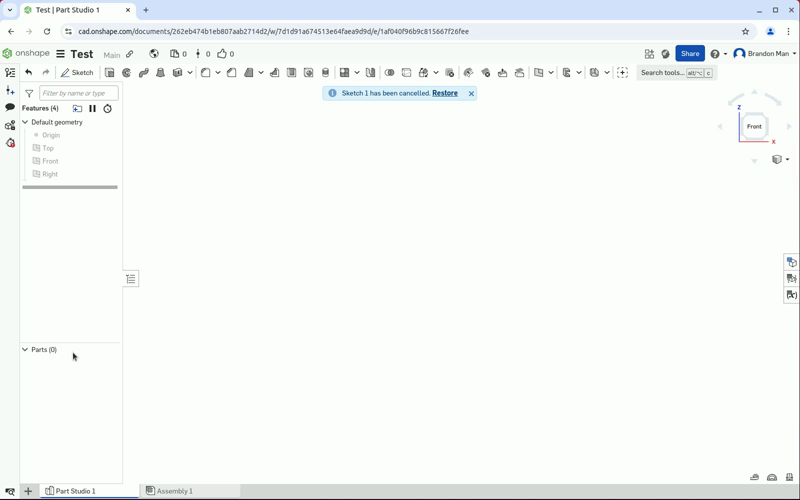
mouse_move(73, 352)
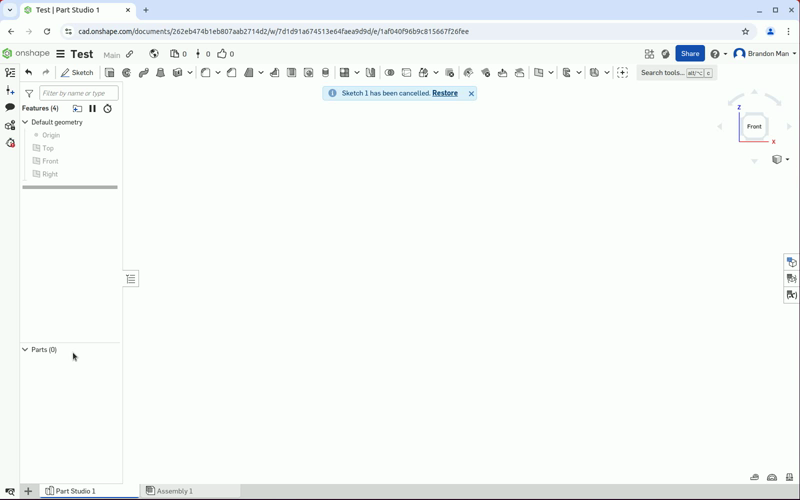
key(shift+y)
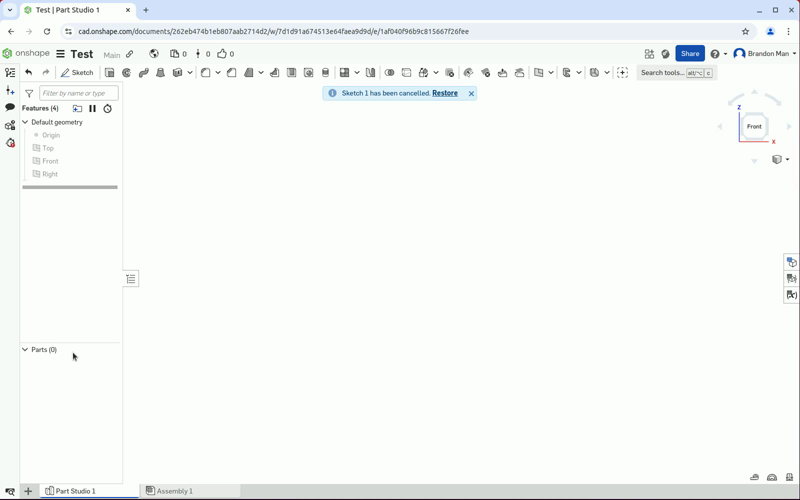
key(shift+s)
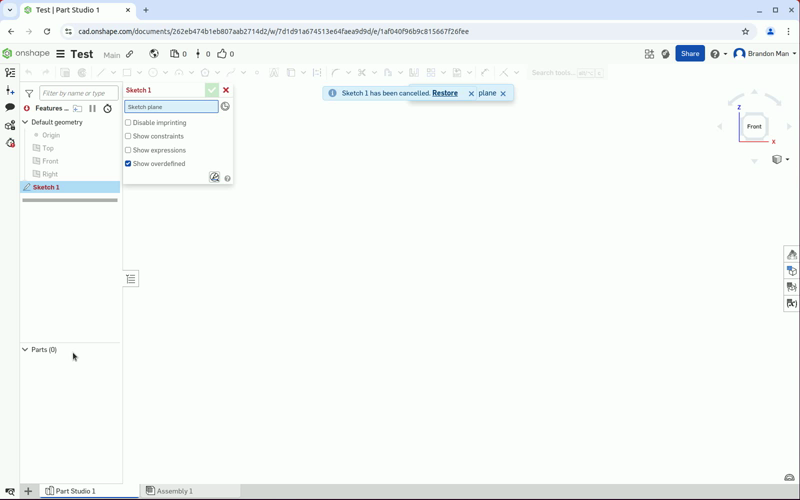
mouse_move(73, 163)
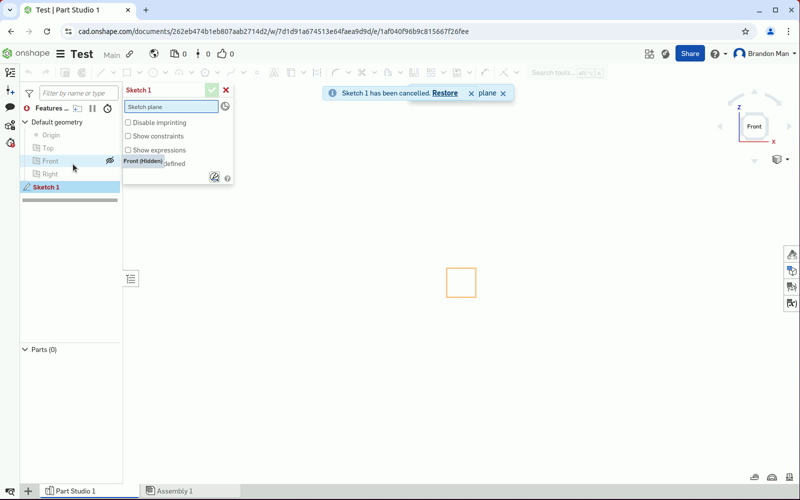
click(73, 163)
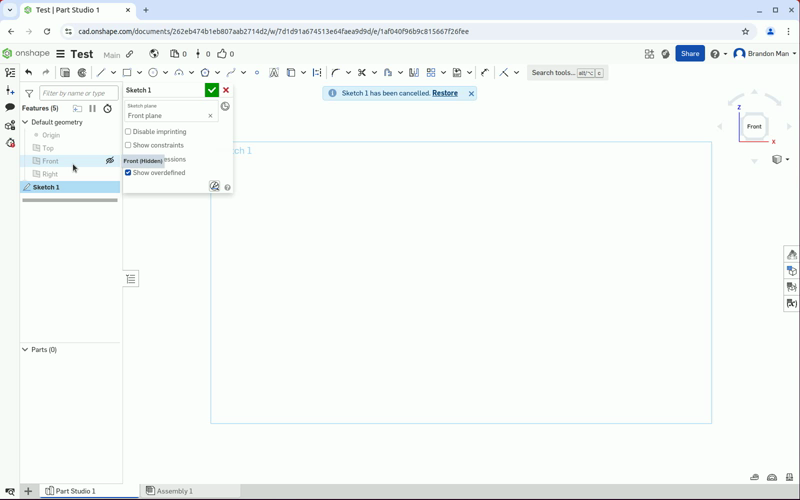
mouse_move(73, 352)
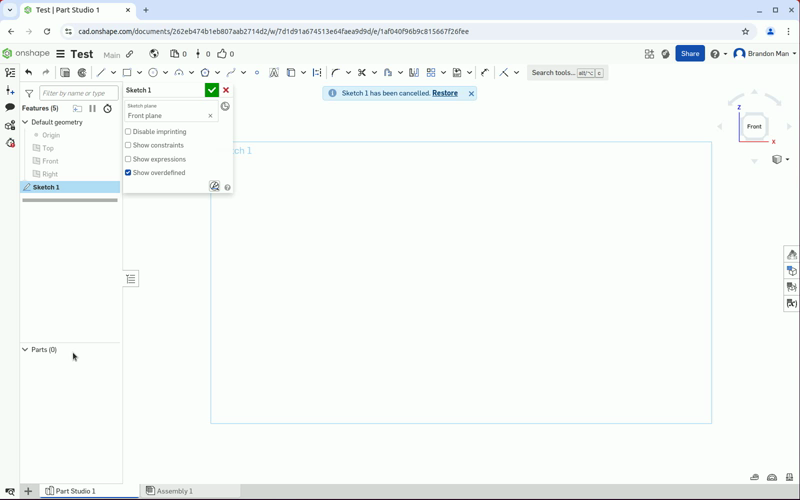
key(y)
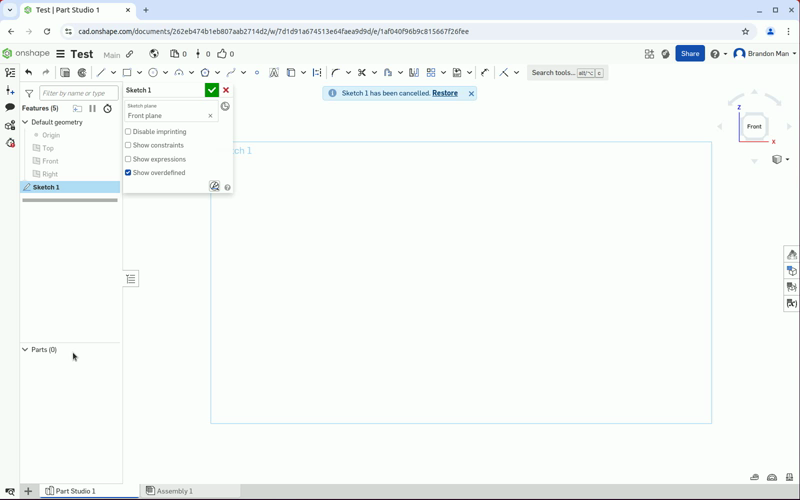
key(l)
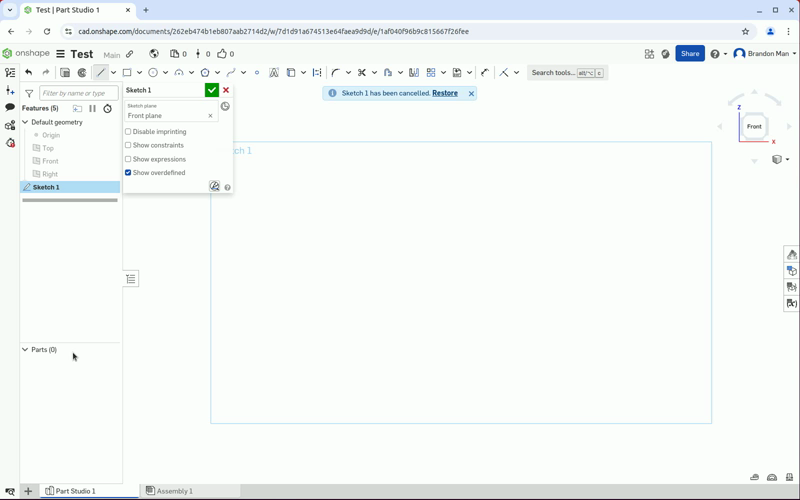
key_down(shift)
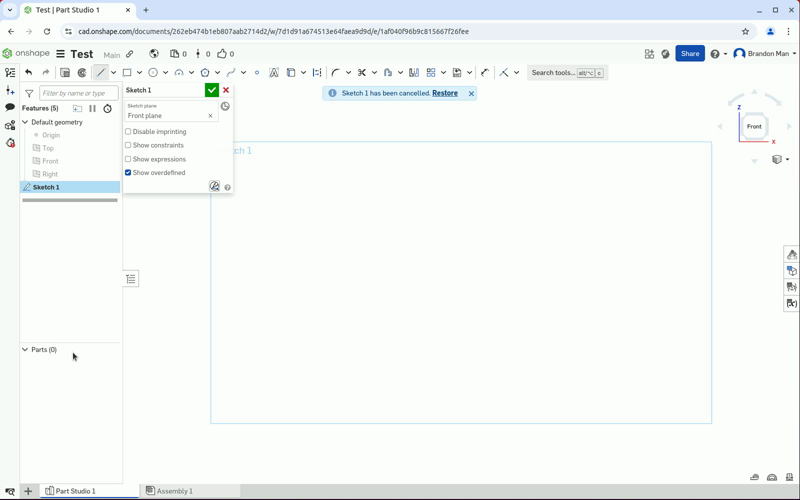
mouse_move(460, 251)
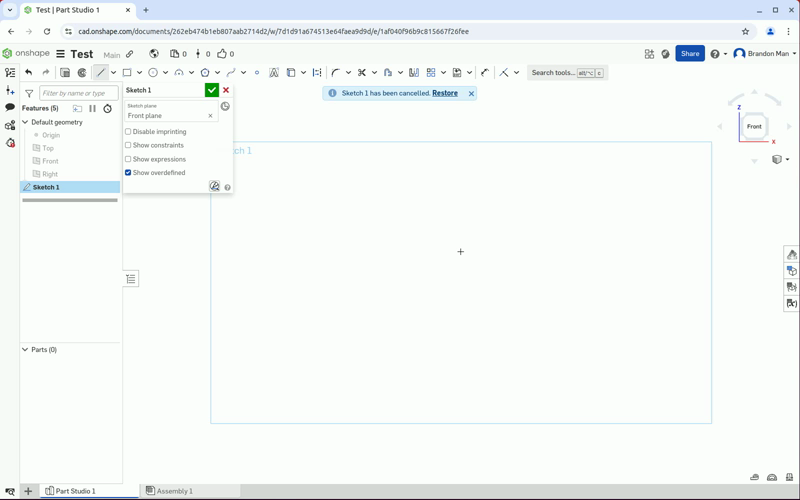
click(460, 251)
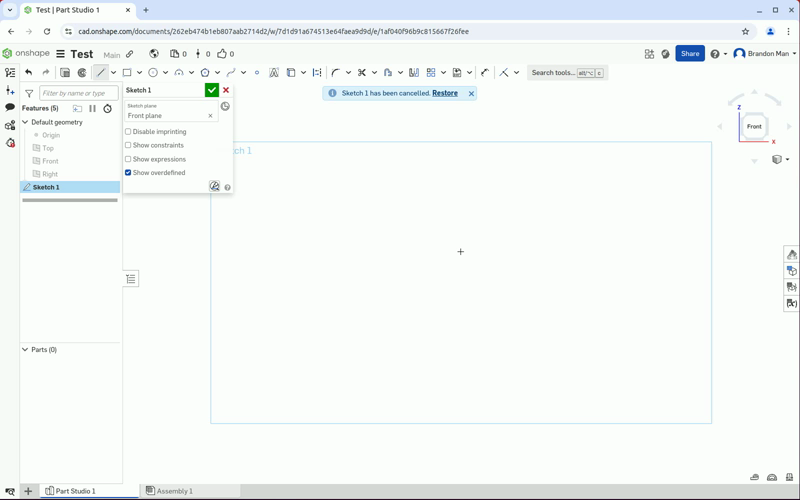
key_up(shift)
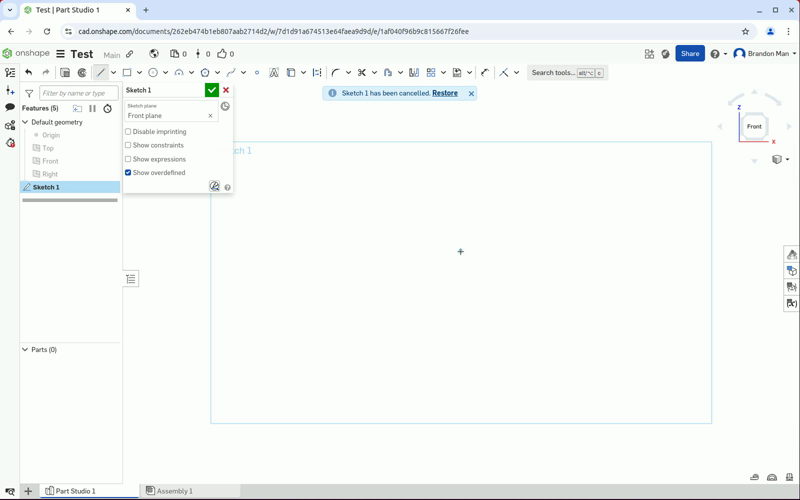
key_down(shift)
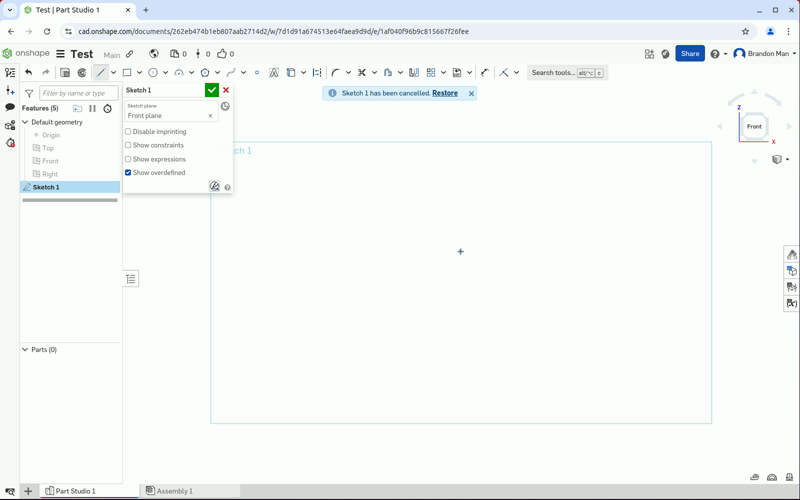
mouse_move(534, 251)
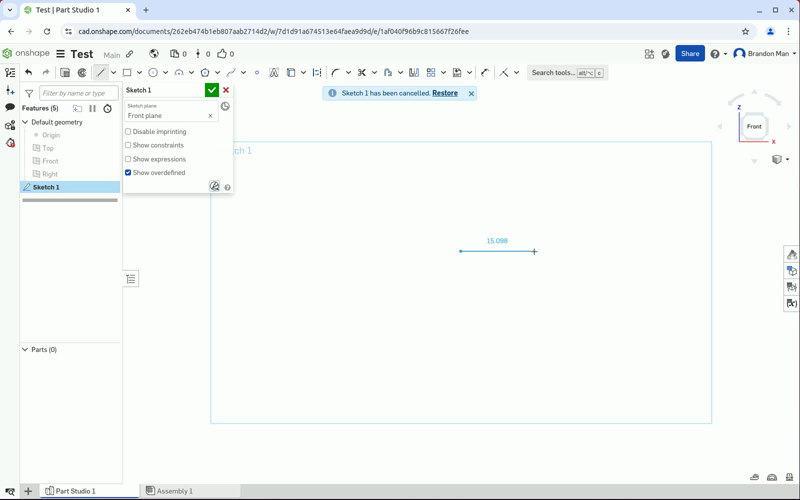
click(534, 251)
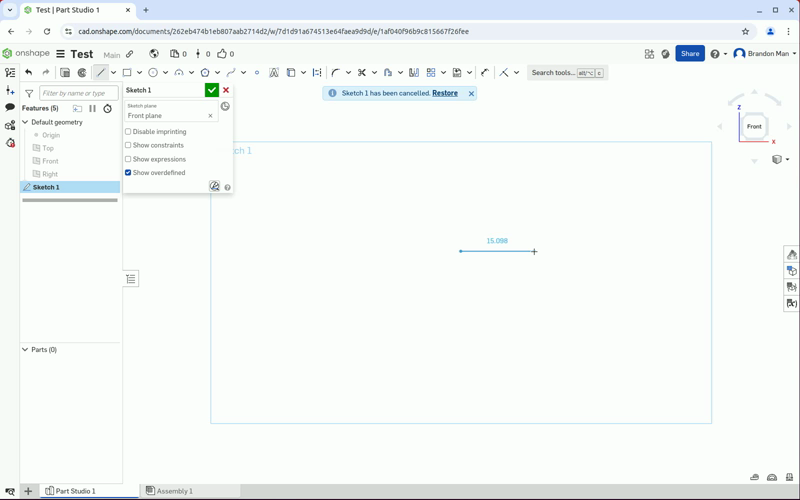
key_up(shift)
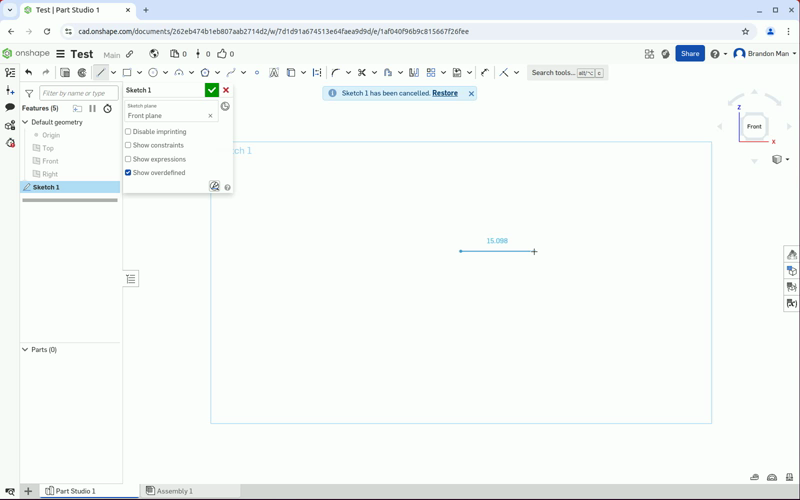
key_down(shift)
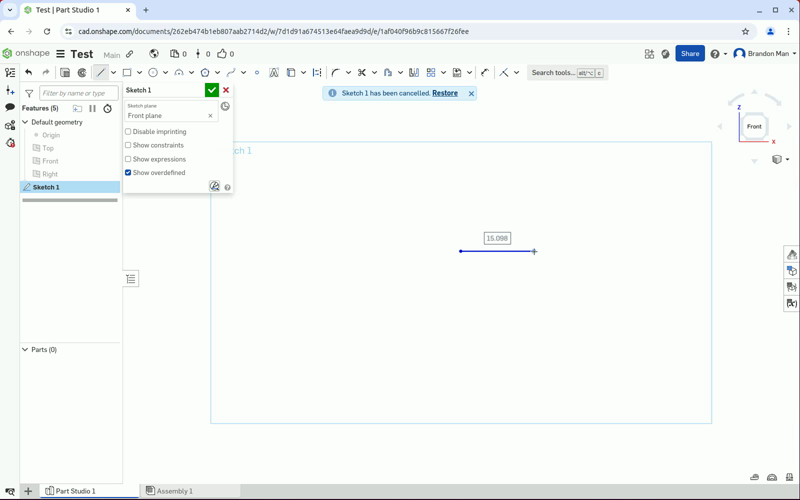
mouse_move(534, 187)
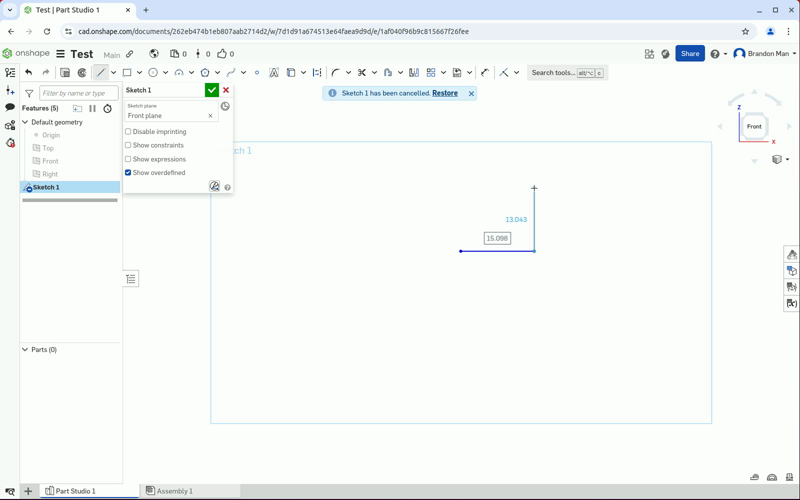
click(534, 187)
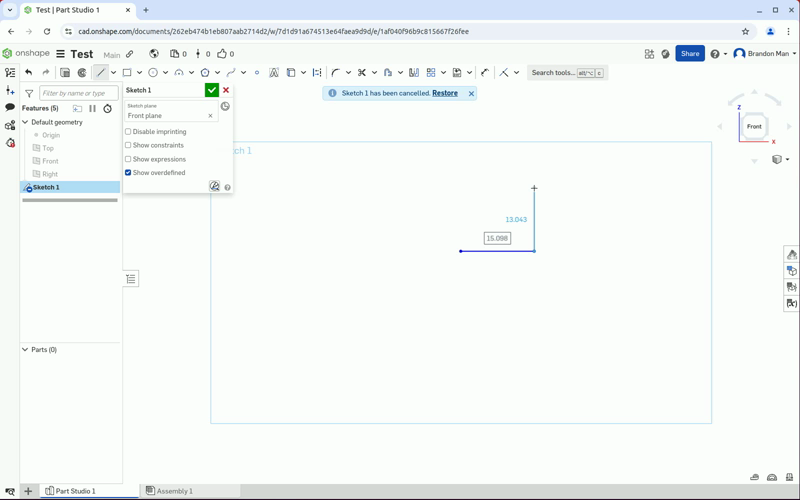
key_up(shift)
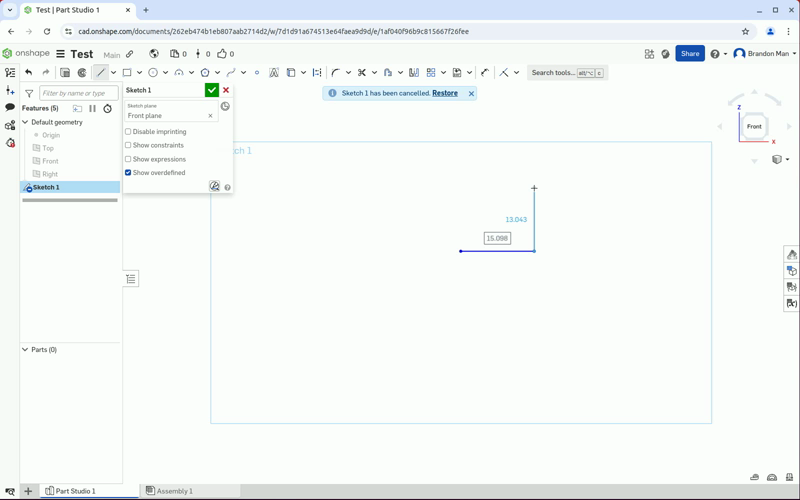
key_down(shift)
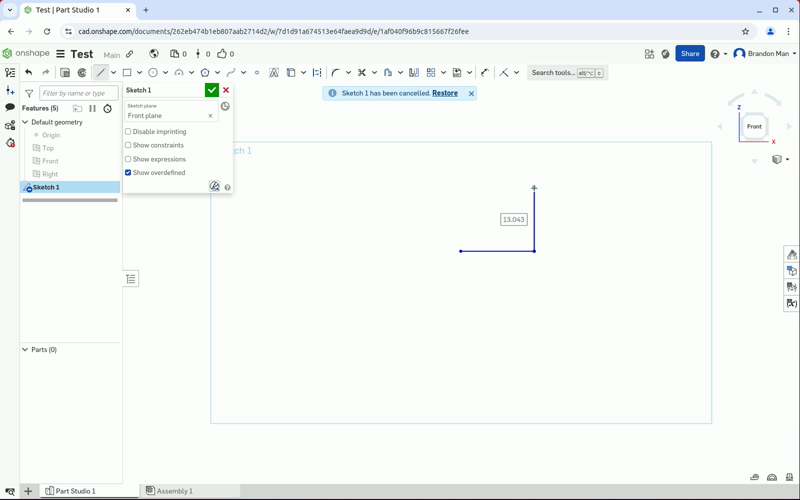
mouse_move(460, 187)
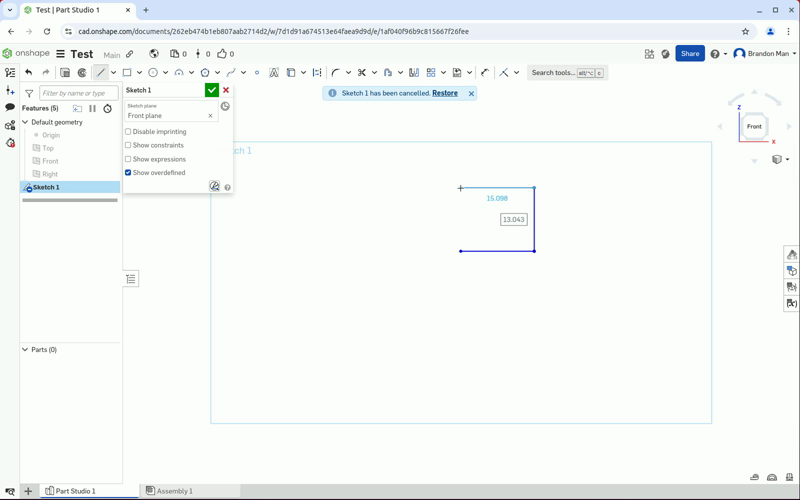
click(460, 187)
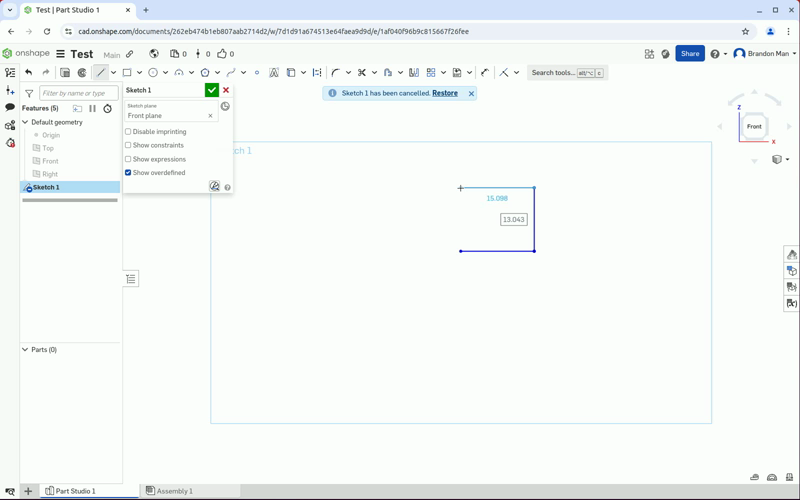
key_up(shift)
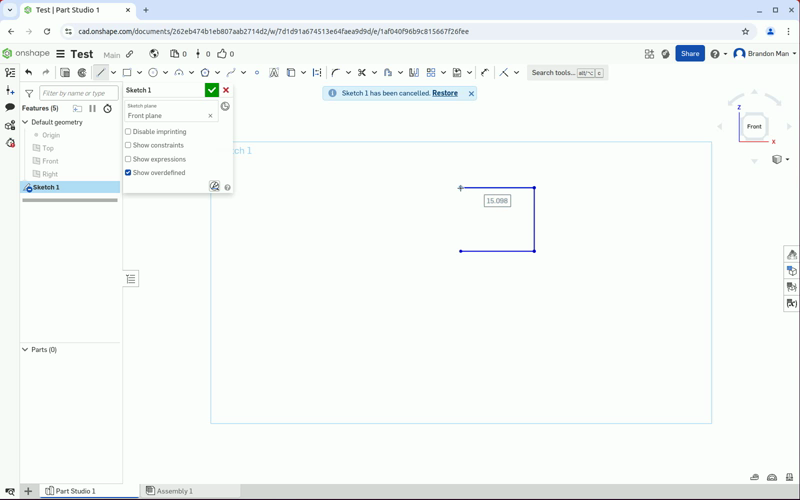
key_down(shift)
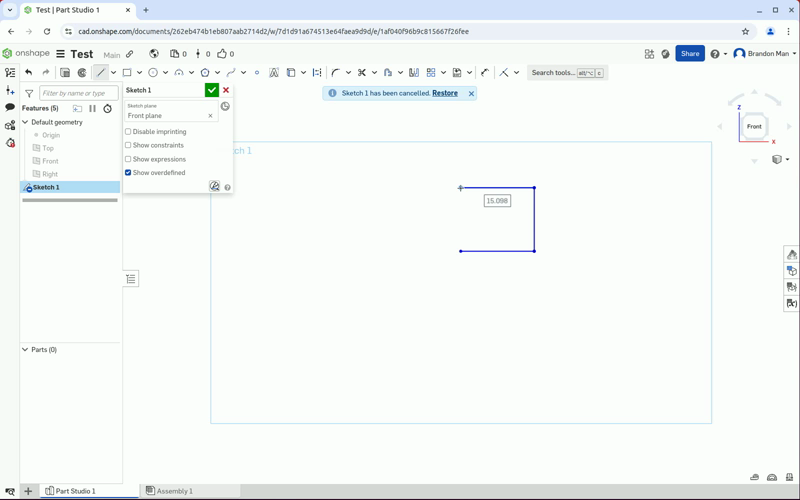
mouse_move(460, 251)
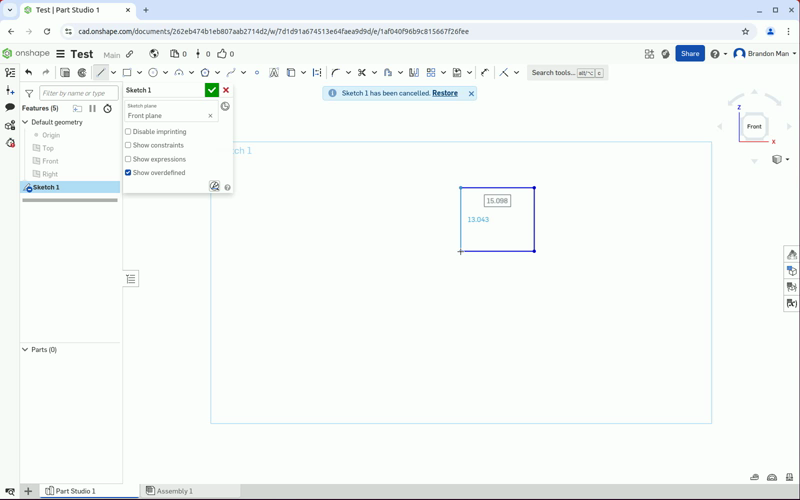
key_up(shift)
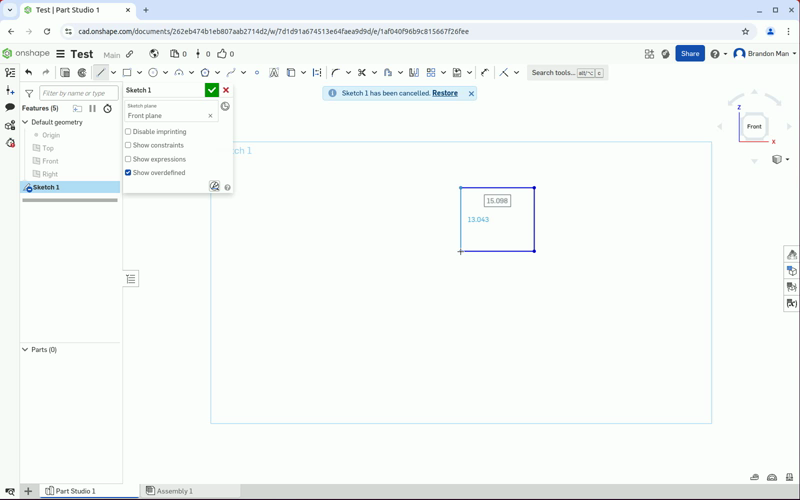
click(460, 251)
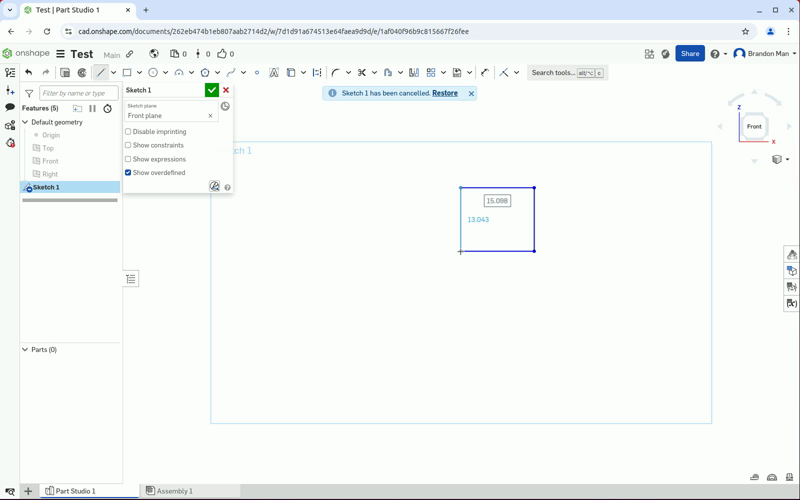
key(esc)
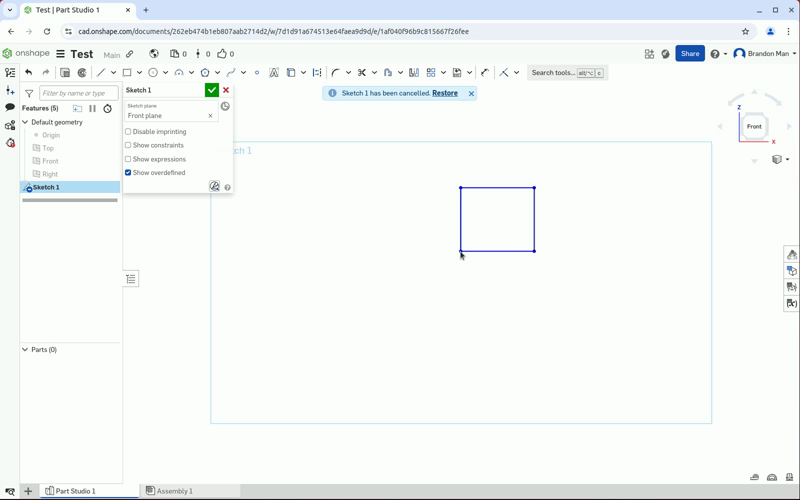
mouse_move(503, 199)
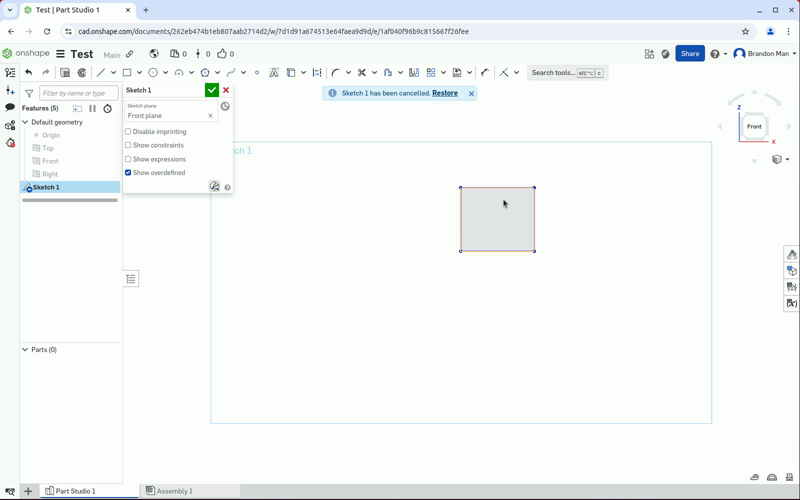
click(503, 199)
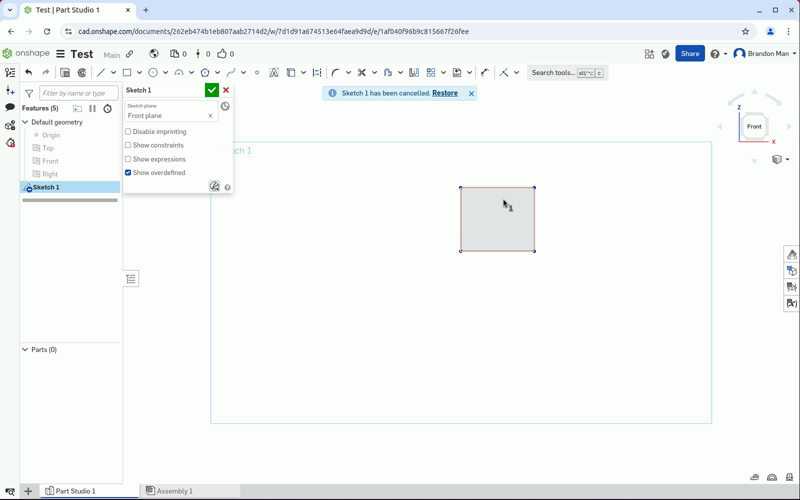
mouse_move(73, 352)
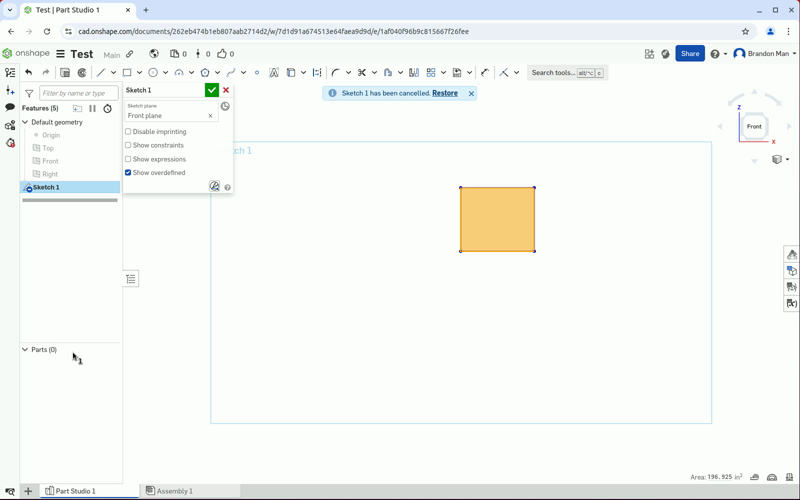
key(shift+y)
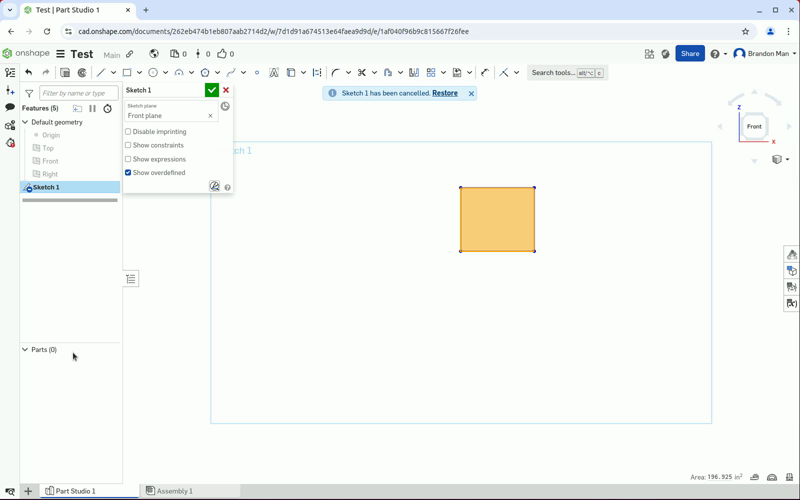
key(shift+e)
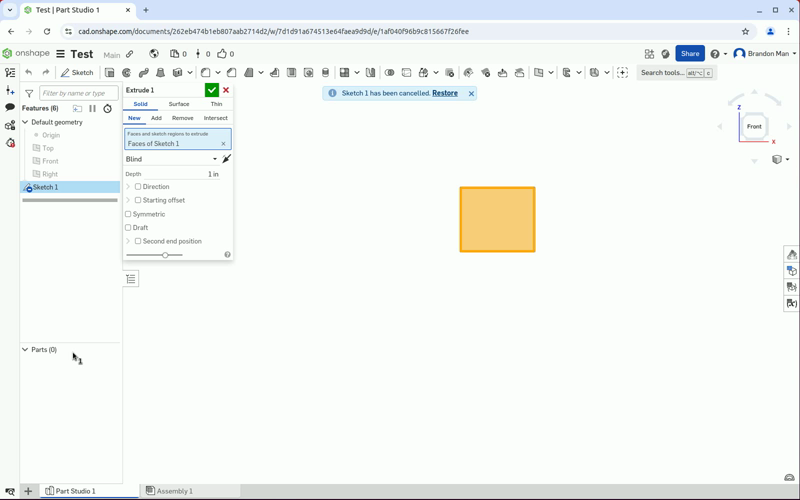
mouse_move(143, 106)
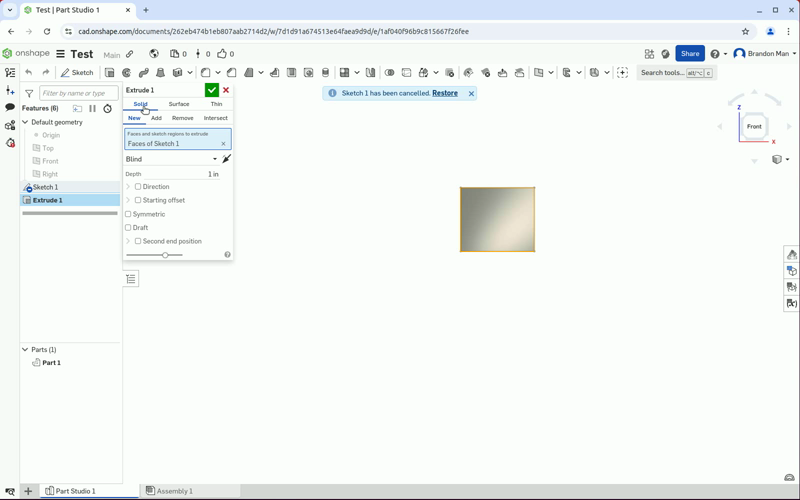
click(143, 106)
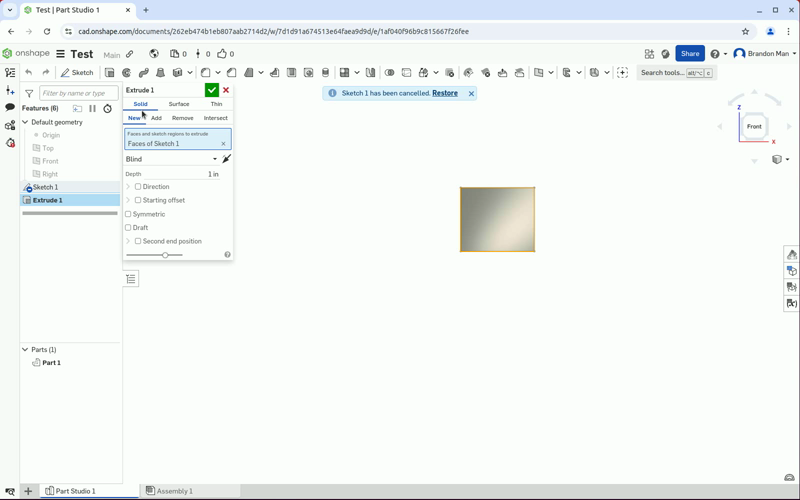
mouse_move(137, 120)
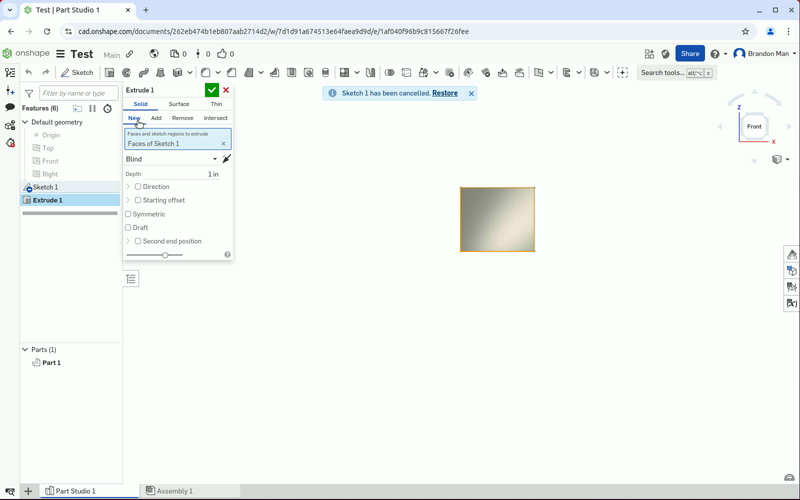
click(137, 120)
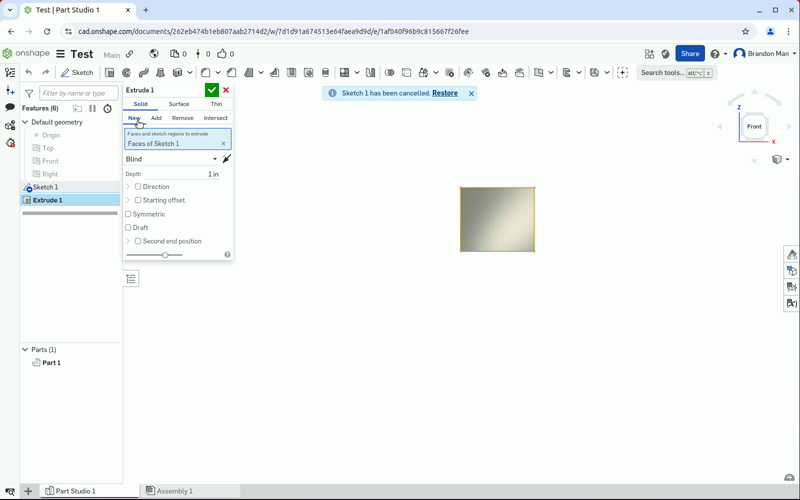
key(tab, 4)
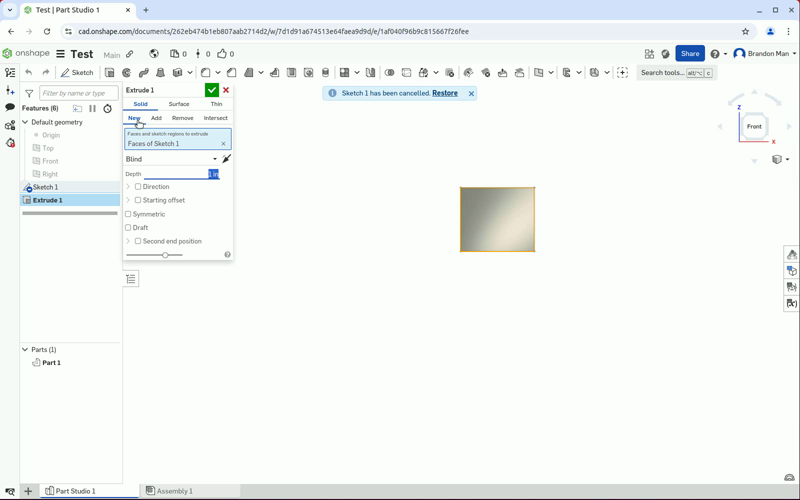
text(13.721)
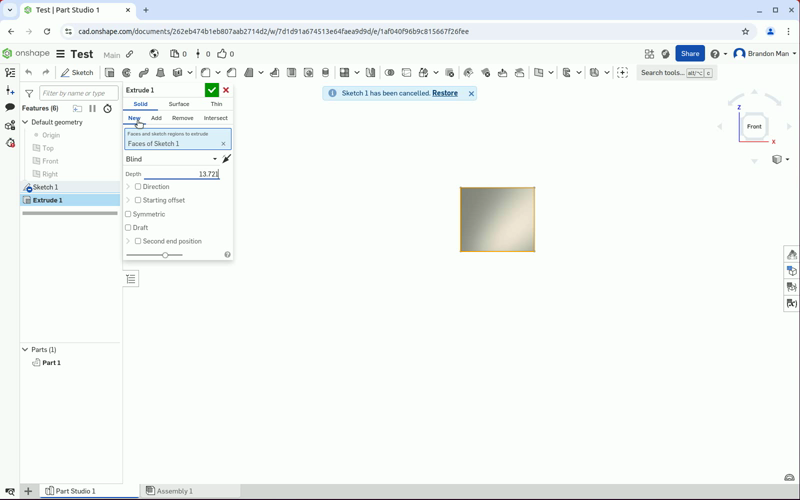
key(enter)
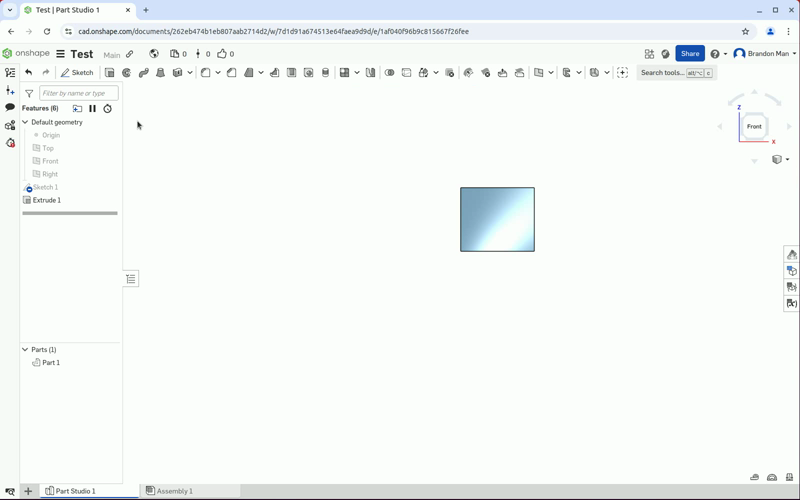
key(shift+h)
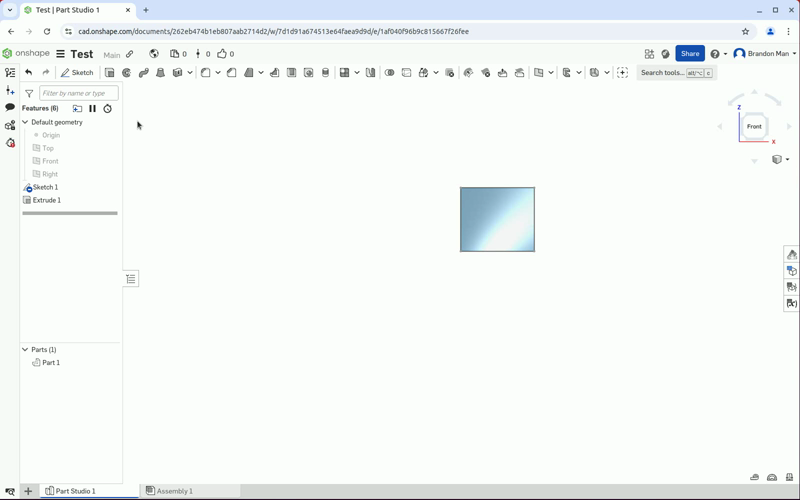
key(shift+h)
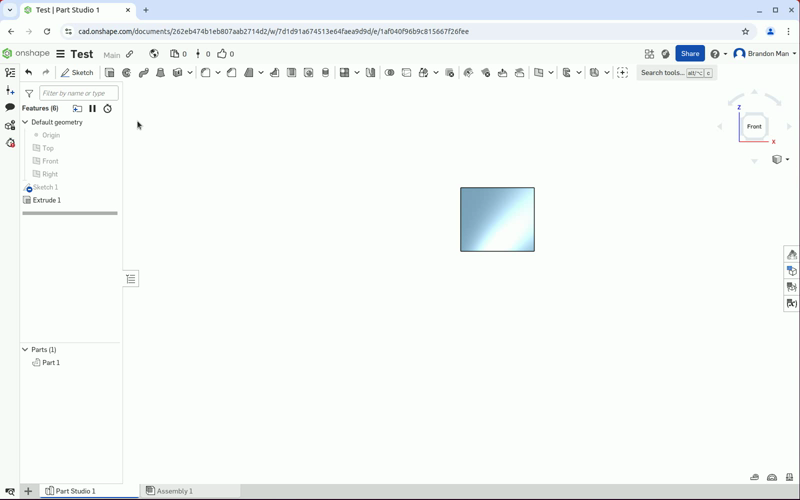
mouse_move(73, 189)
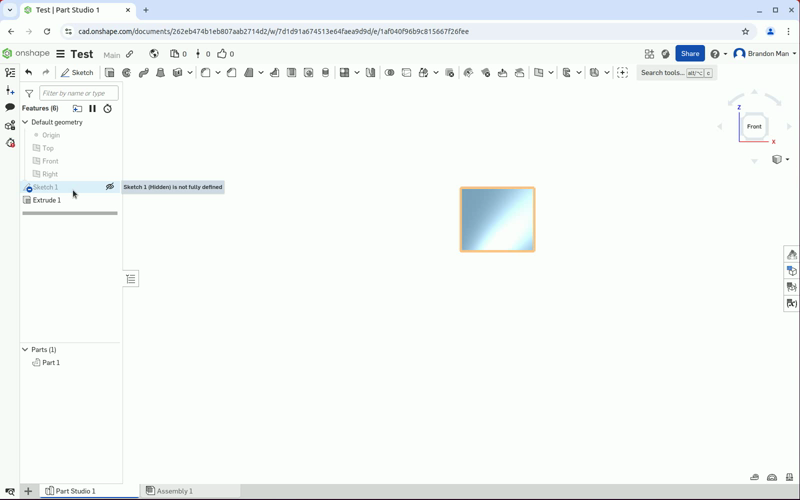
click(73, 189)
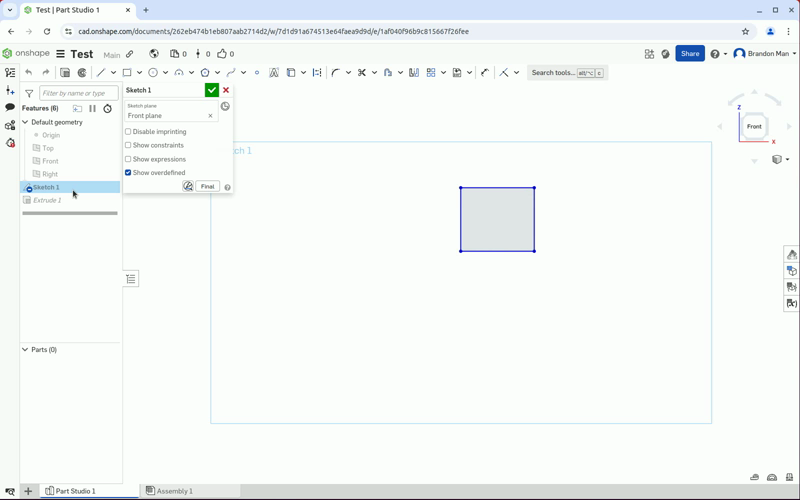
mouse_move(229, 92)
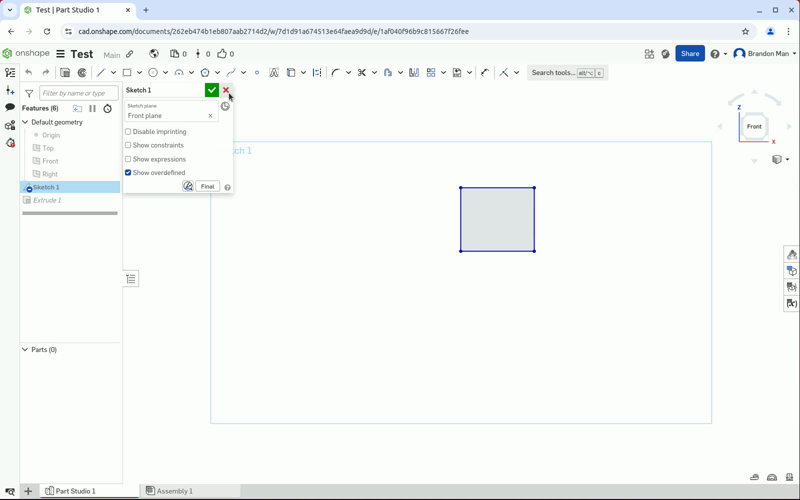
click(229, 92)
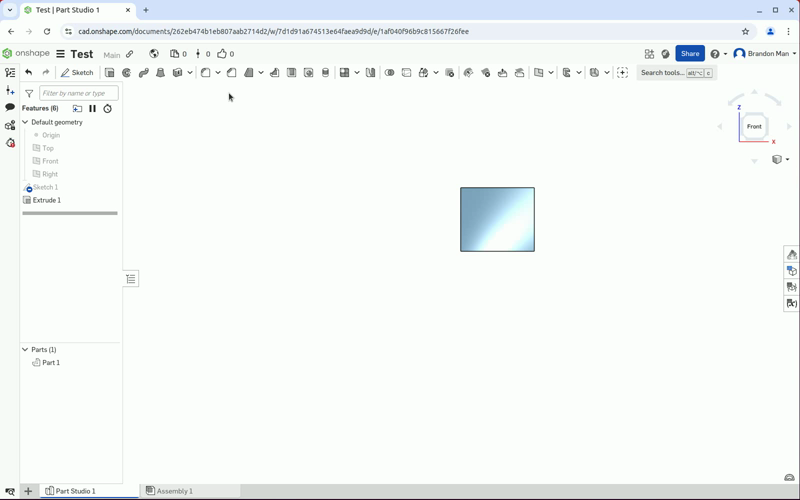
mouse_move(73, 352)
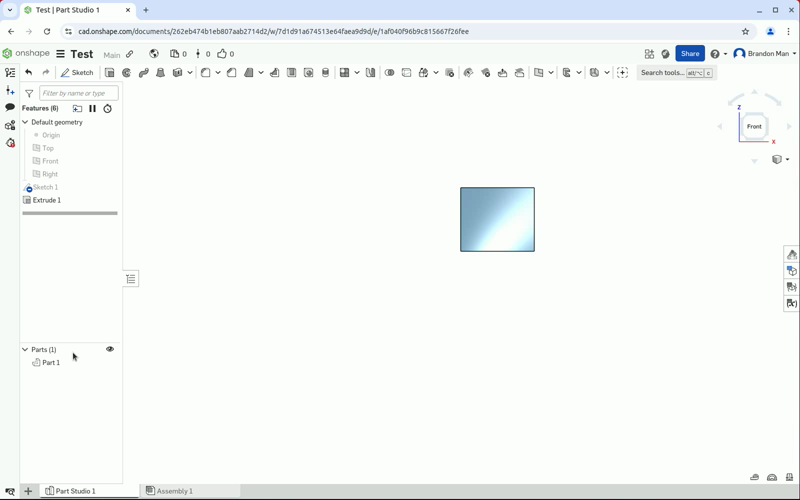
key(y)
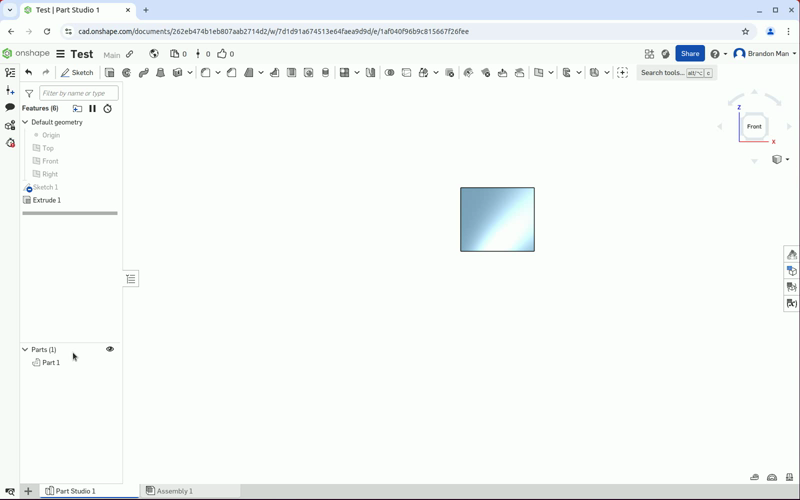
key(shift+p)
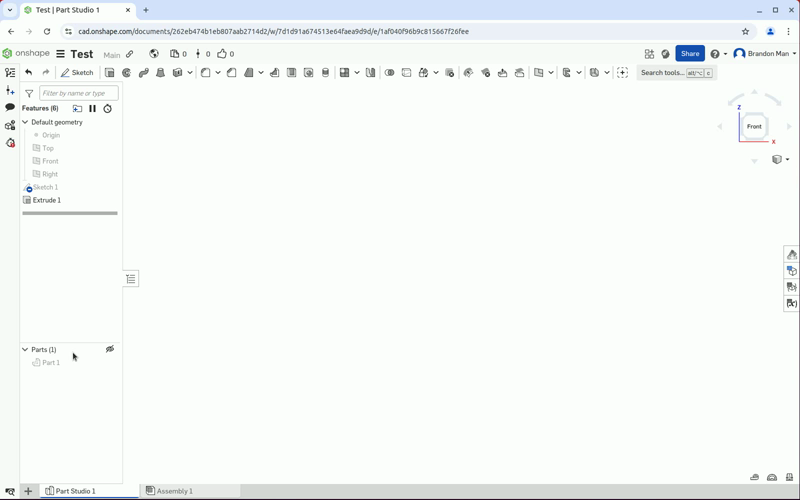
key(space)
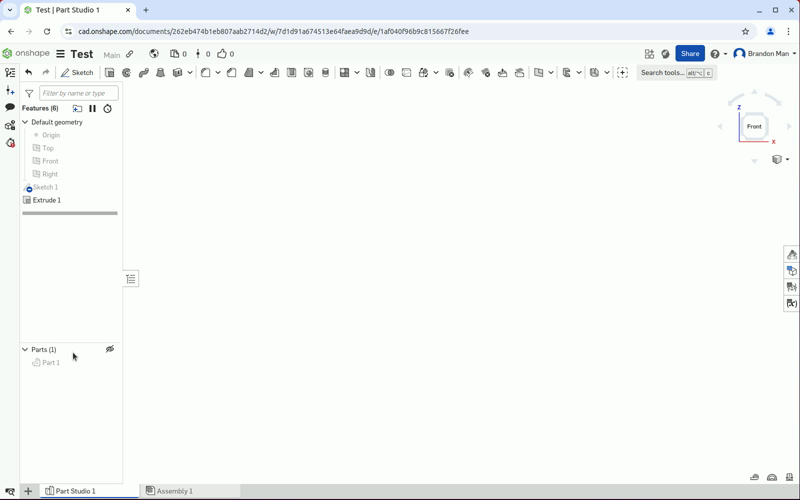
key_down(shift)
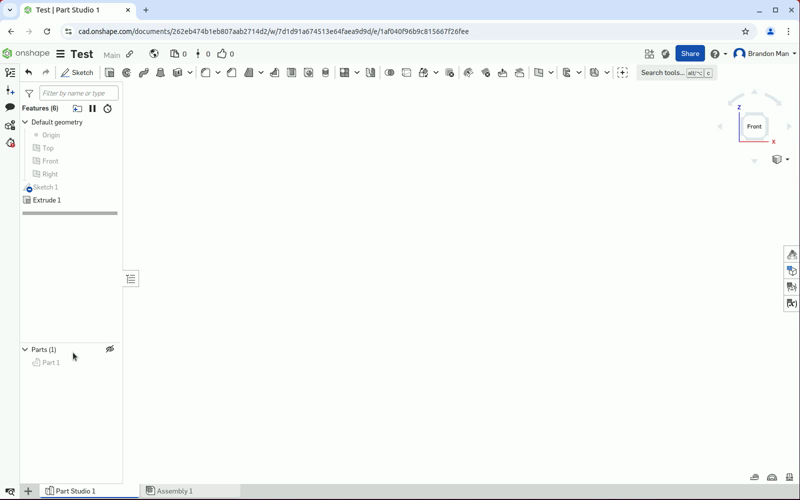
key(down)
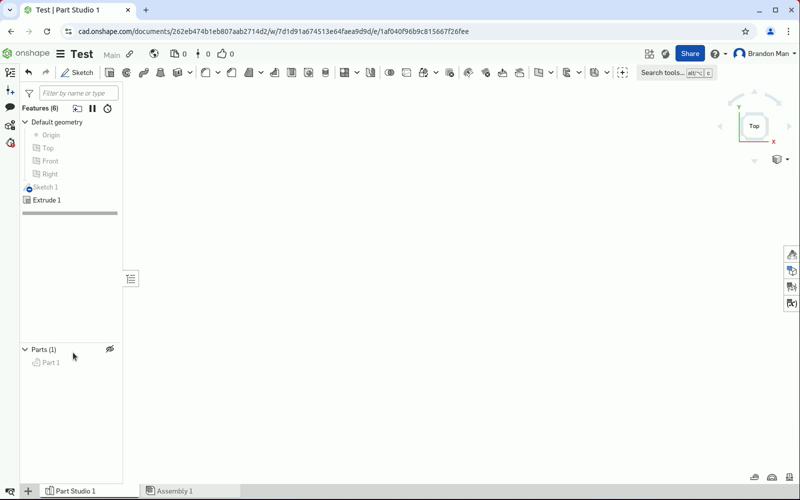
key_up(shift)
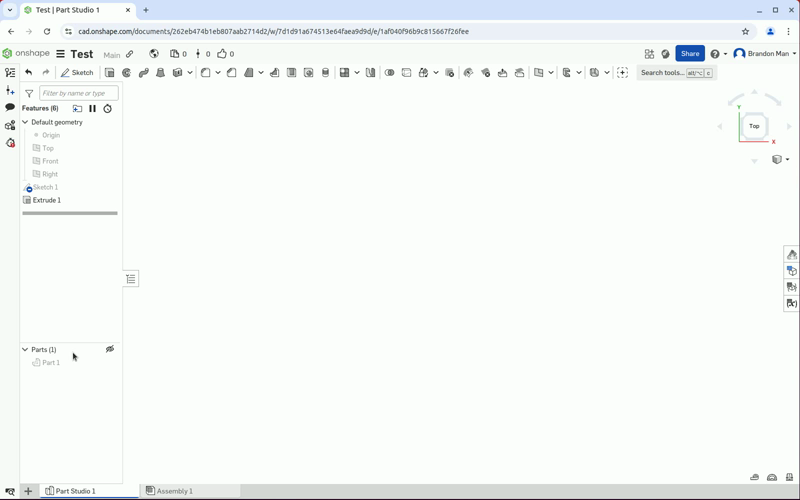
mouse_move(73, 352)
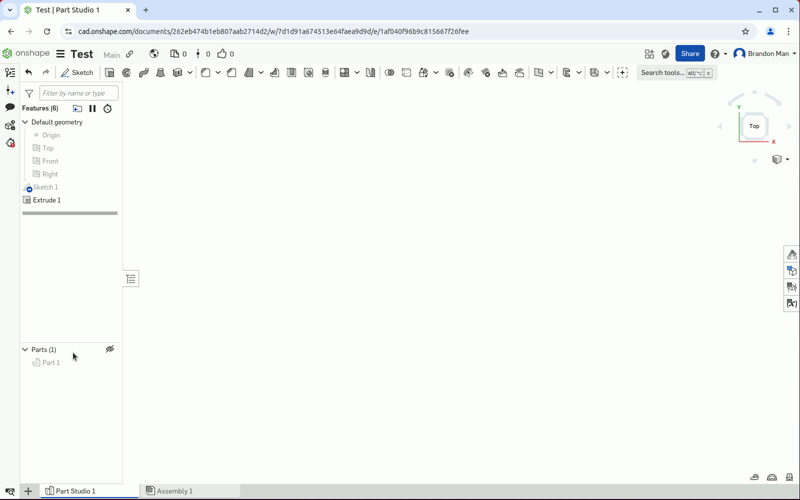
key(shift+y)
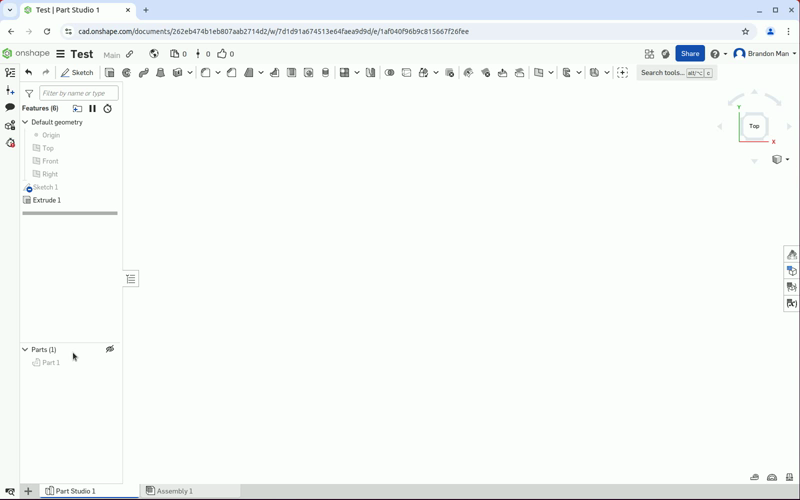
key(shift+s)
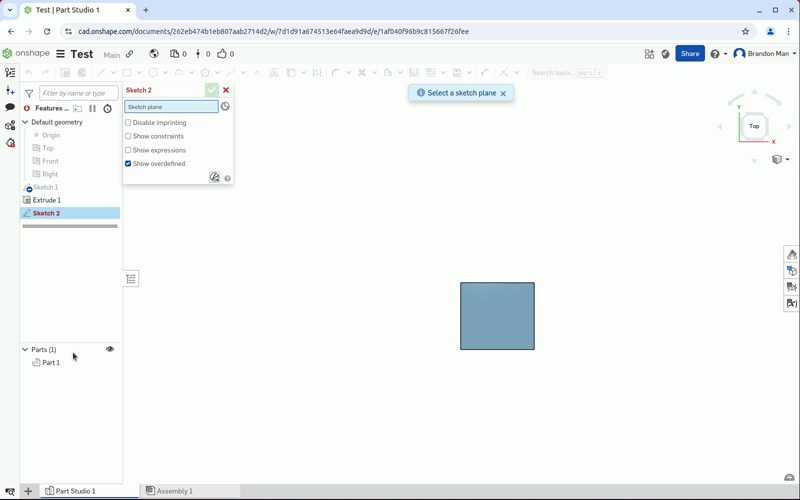
mouse_move(73, 150)
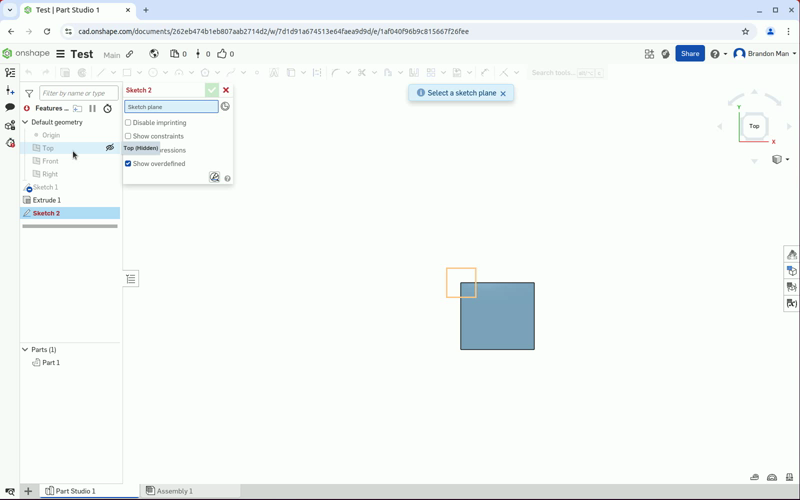
click(73, 150)
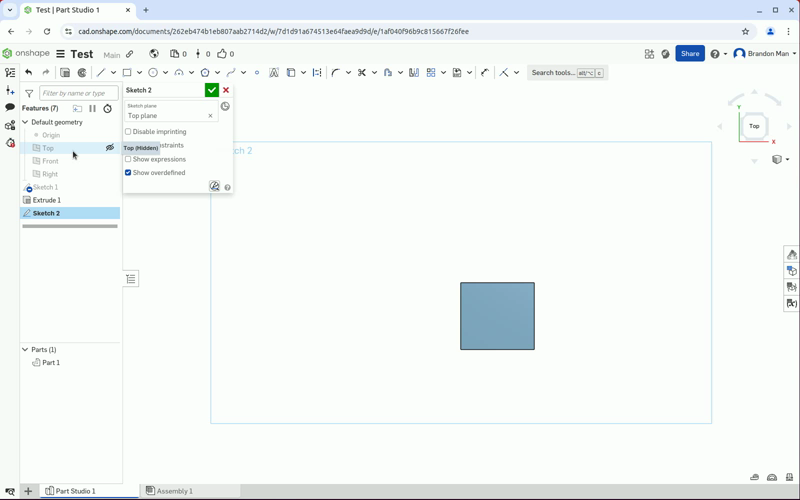
mouse_move(73, 352)
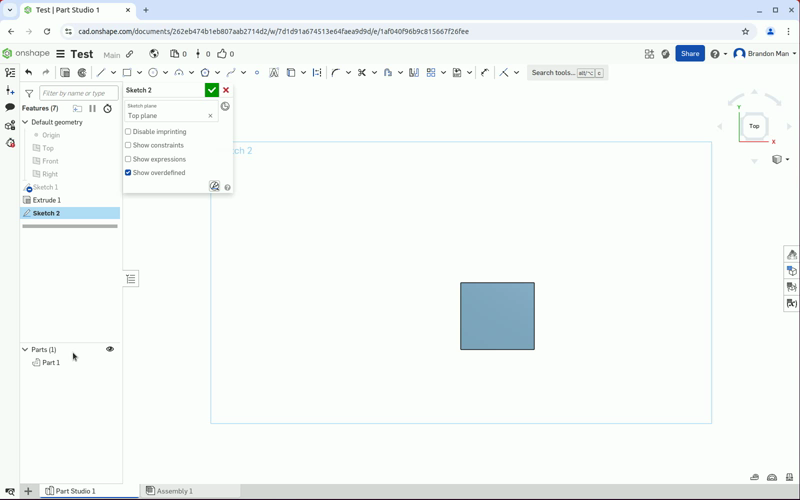
key(y)
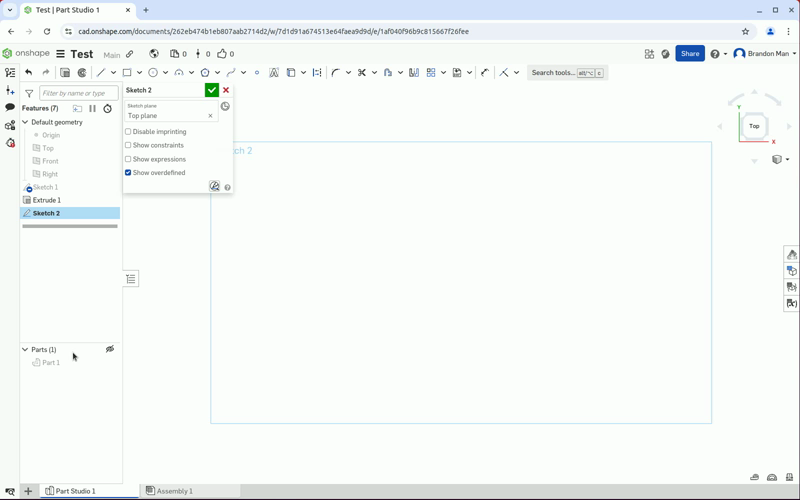
key(c)
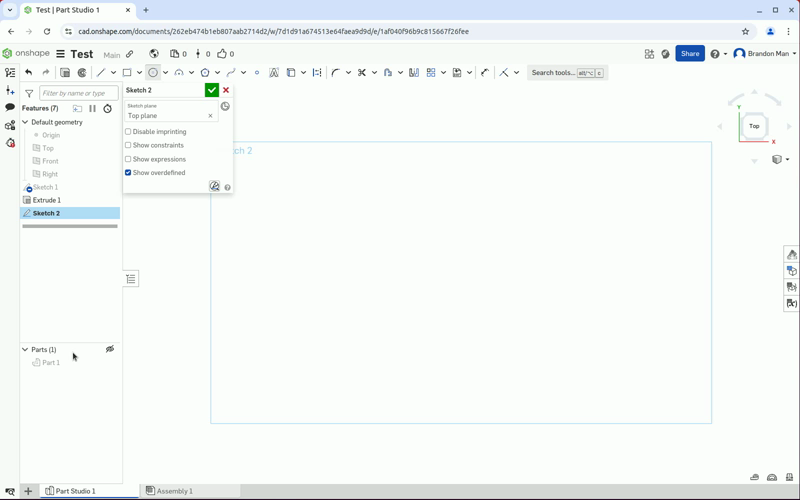
key_down(shift)
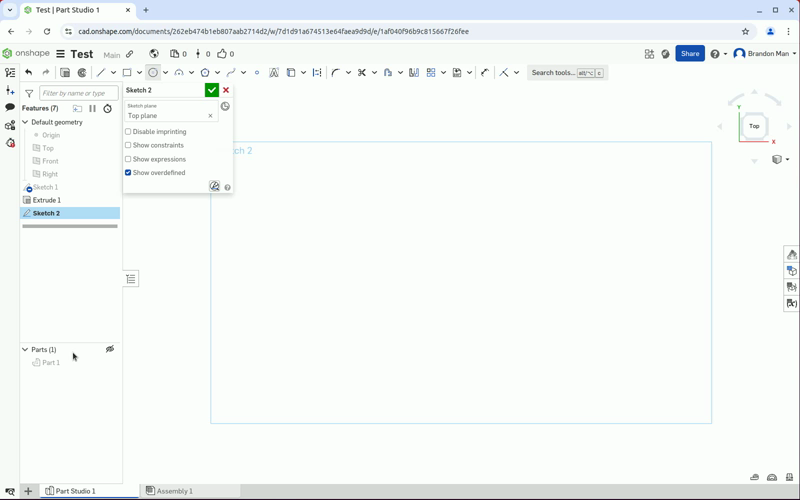
mouse_move(492, 313)
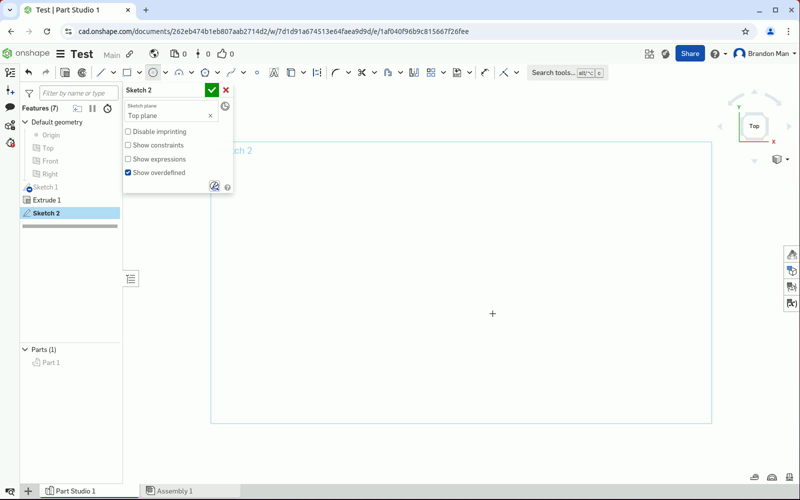
click(492, 313)
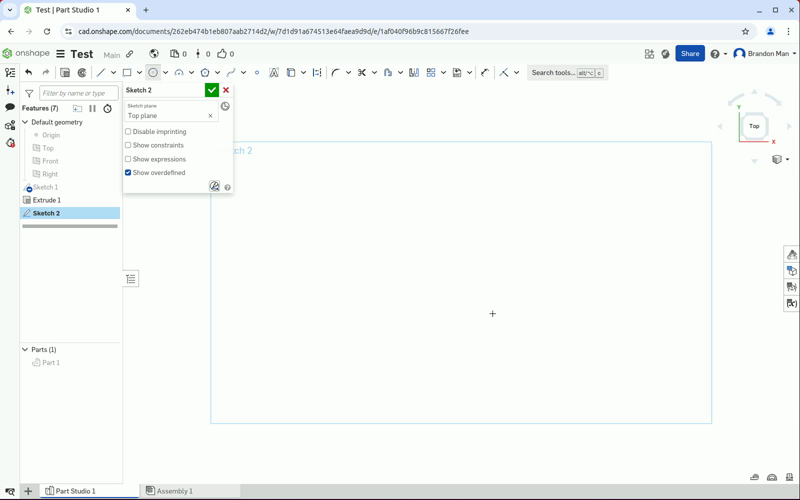
key_up(shift)
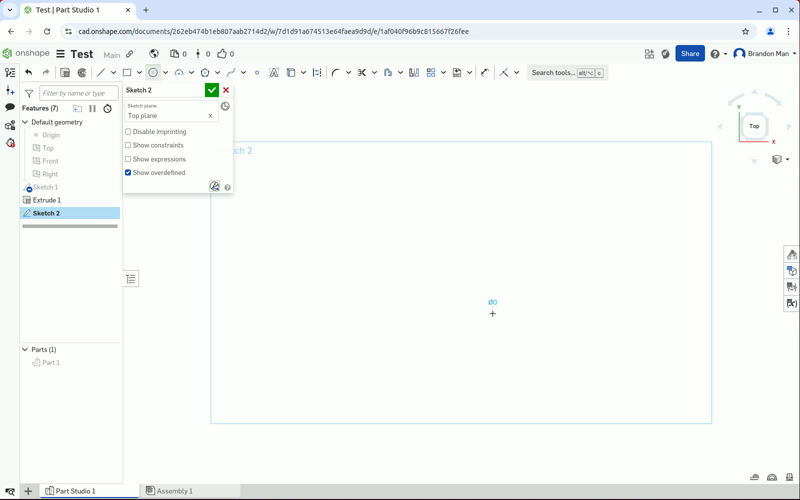
mouse_move(574, 313)
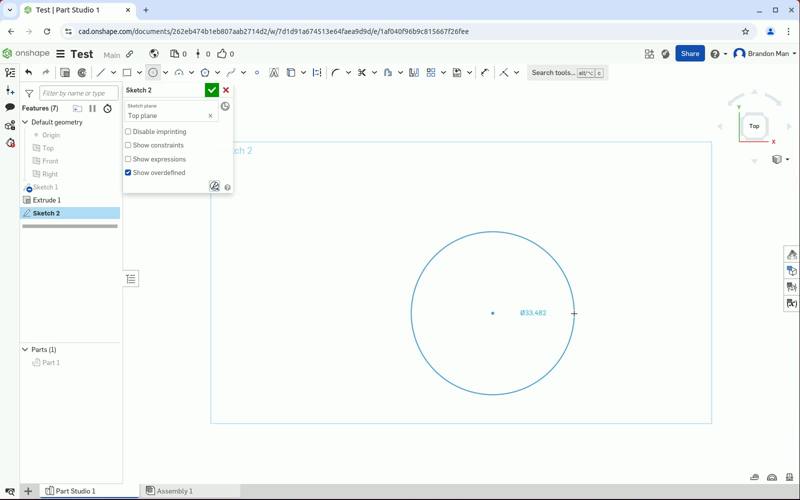
click(574, 313)
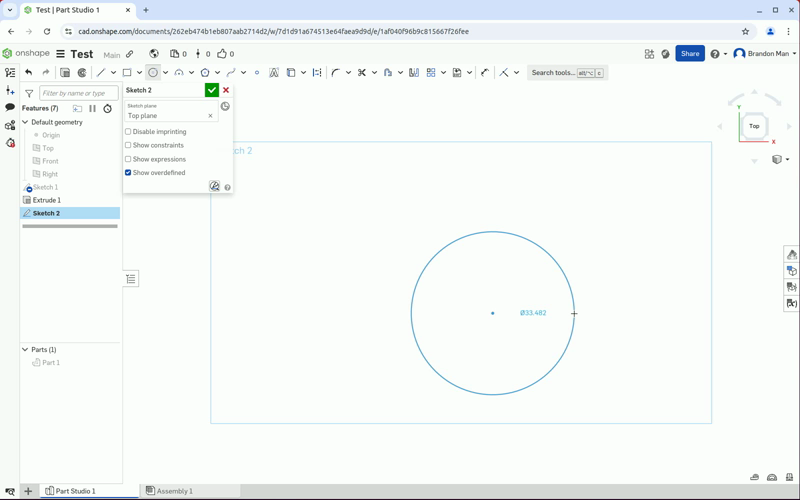
key(esc)
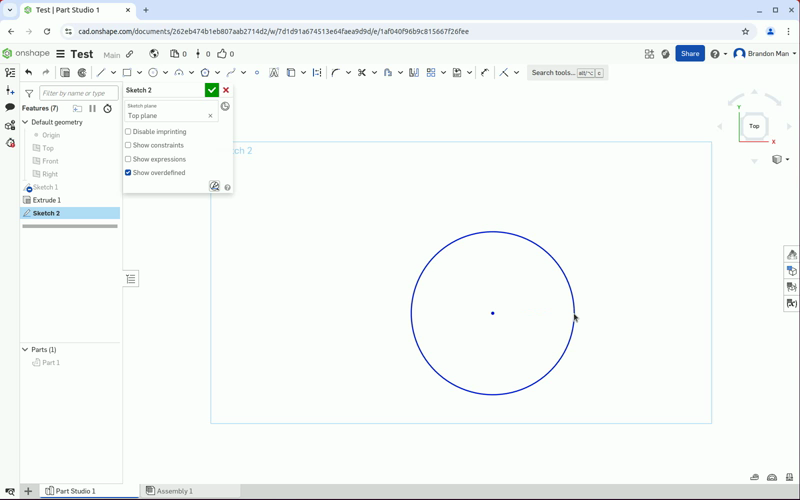
mouse_move(489, 307)
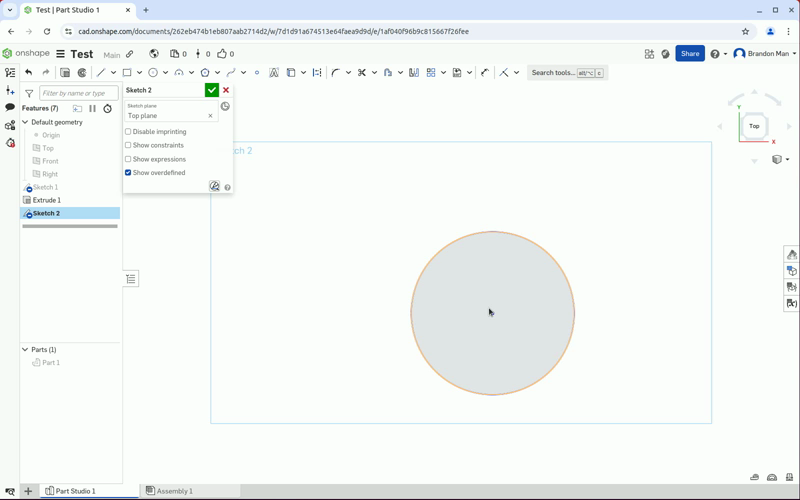
click(489, 307)
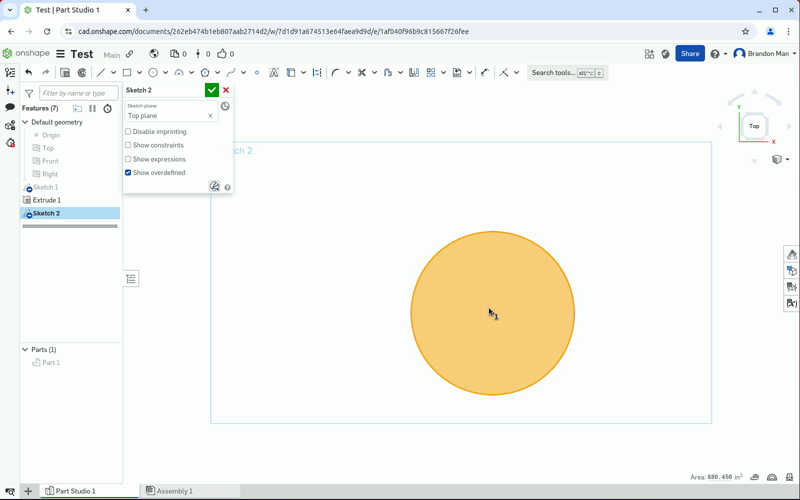
mouse_move(73, 352)
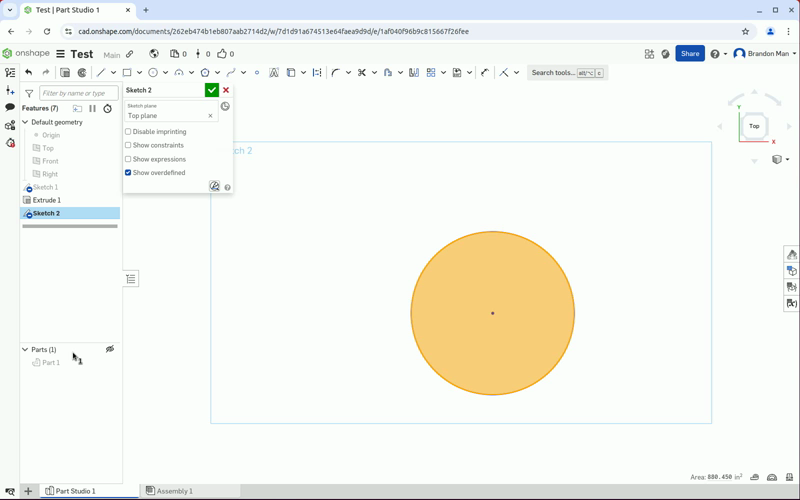
key(shift+y)
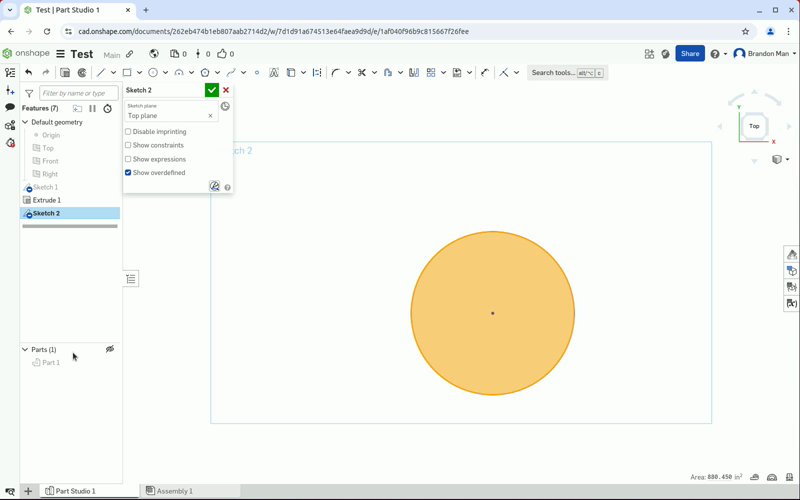
key(shift+e)
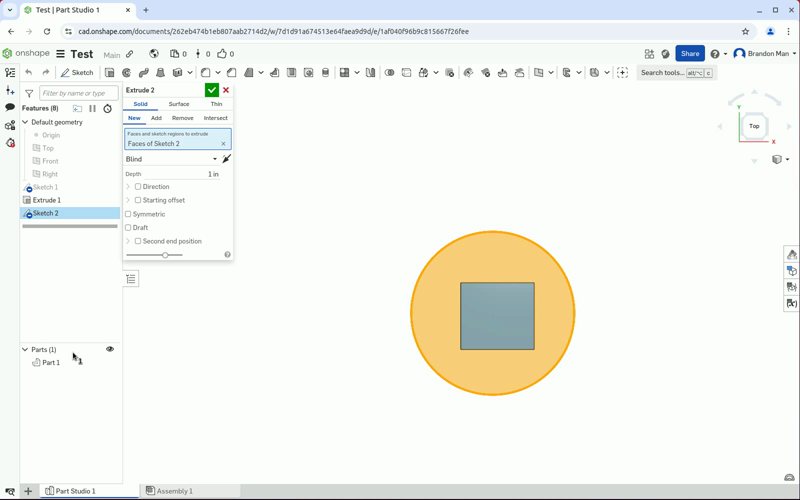
mouse_move(143, 106)
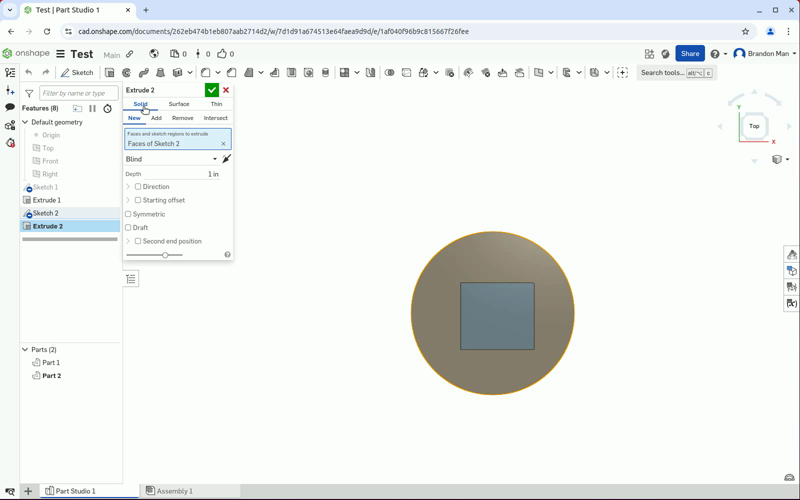
click(143, 106)
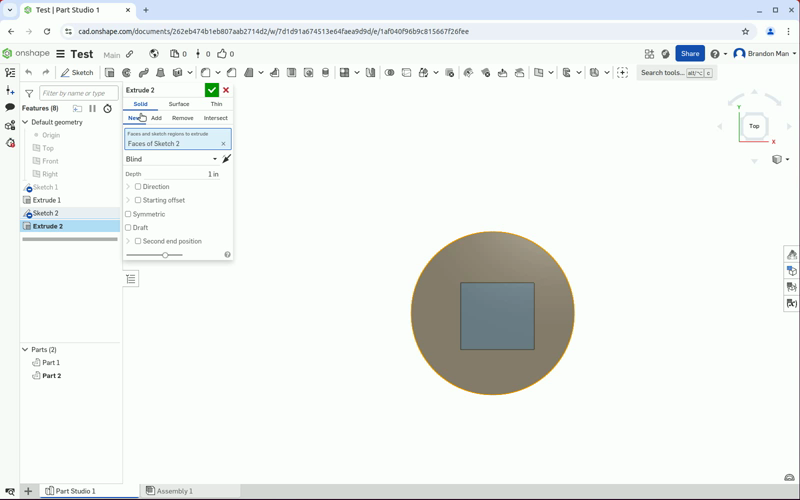
mouse_move(137, 120)
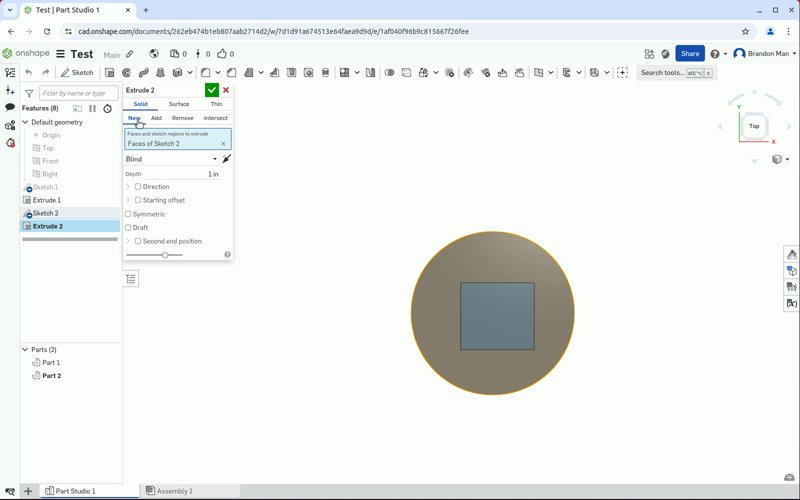
click(137, 120)
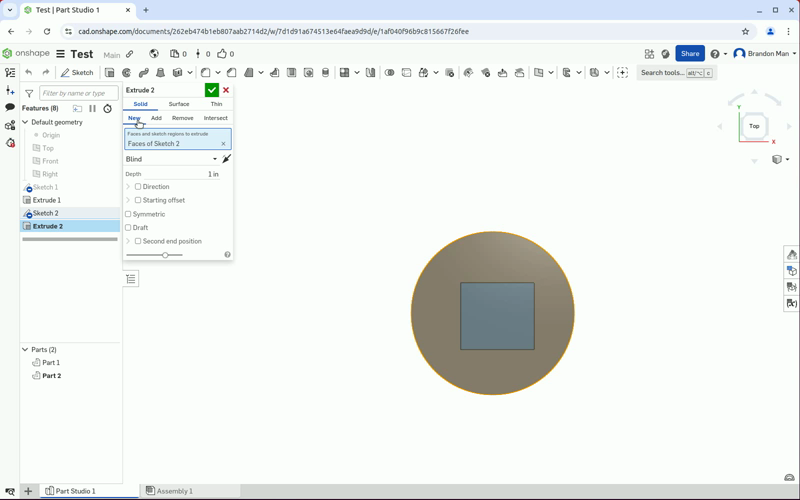
key(tab, 4)
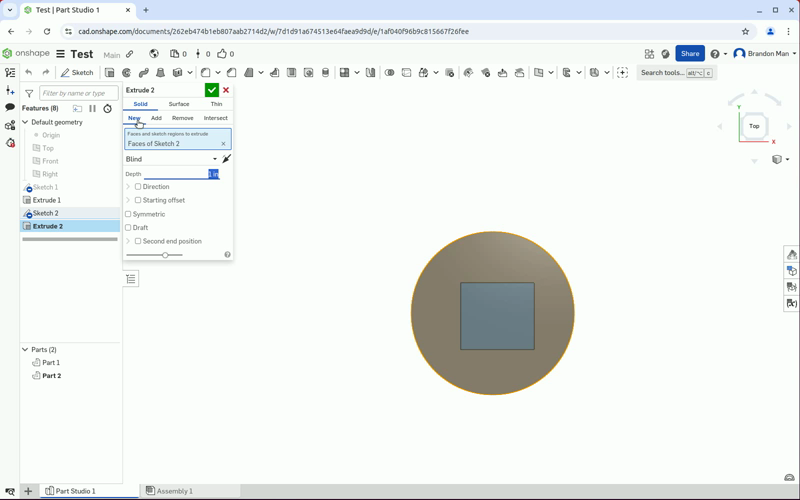
text(-5.777)
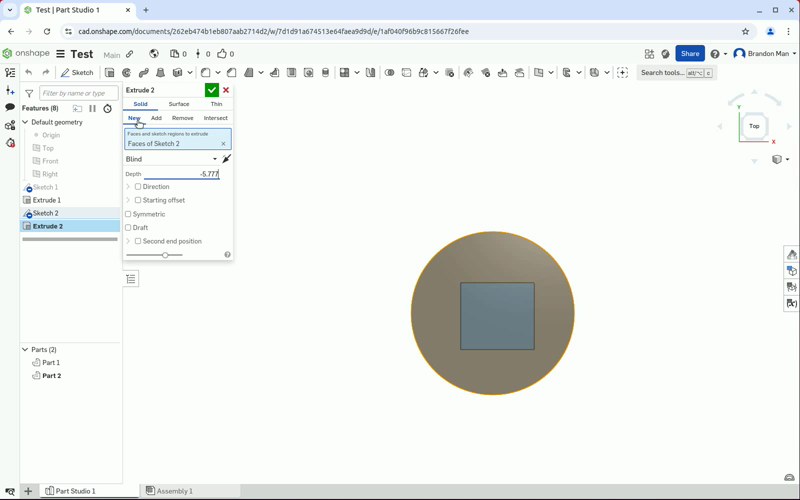
key(enter)
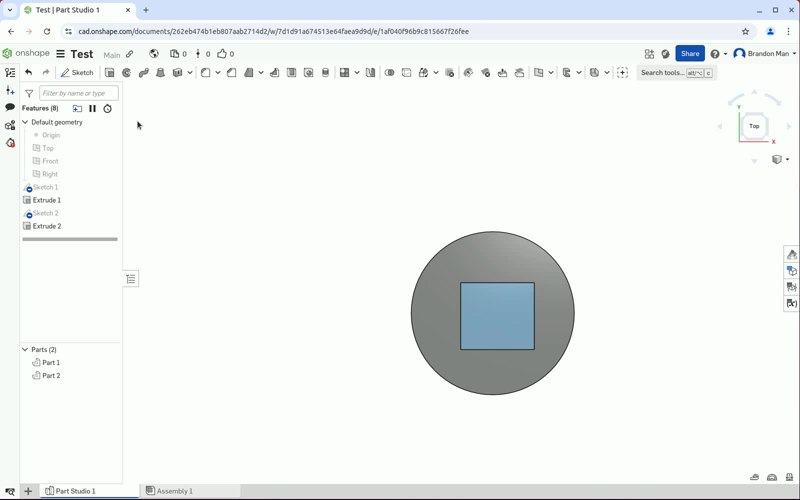
key(shift+h)
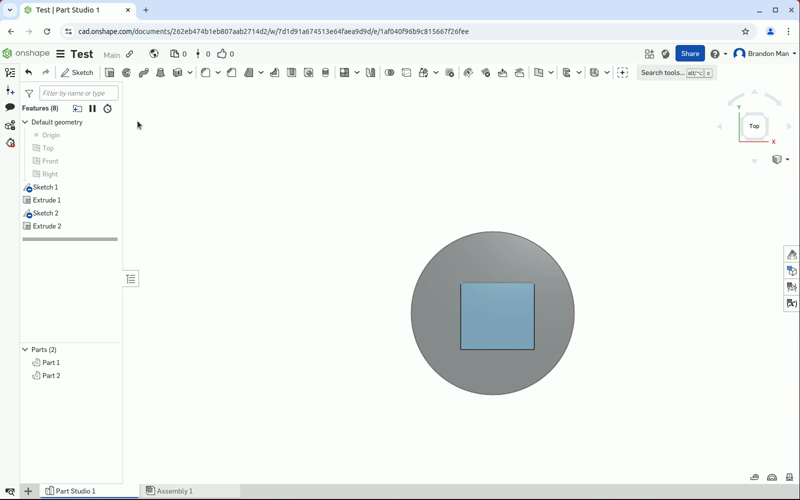
key(shift+h)
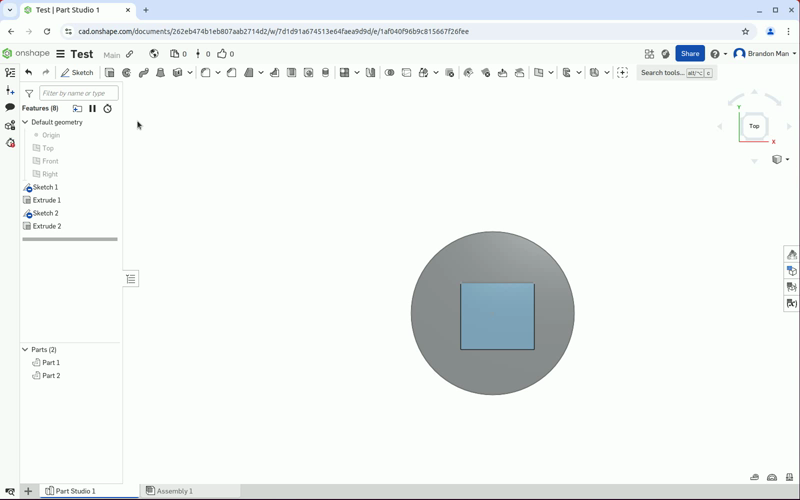
key(shift+7)
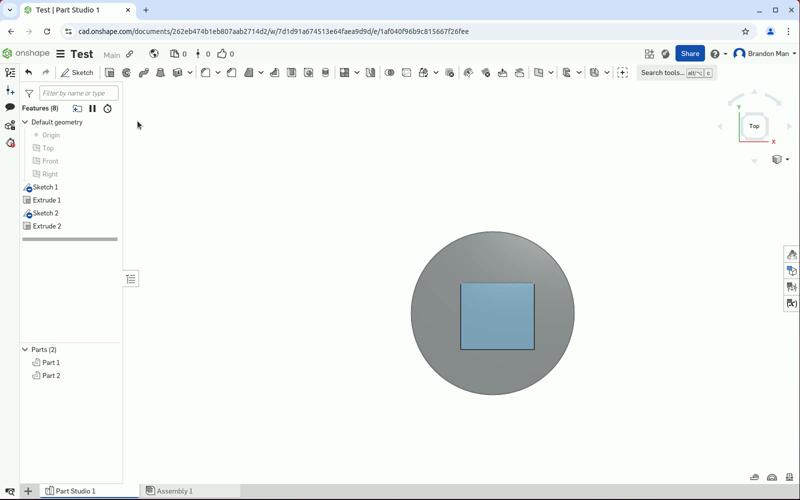
key(up, 3)
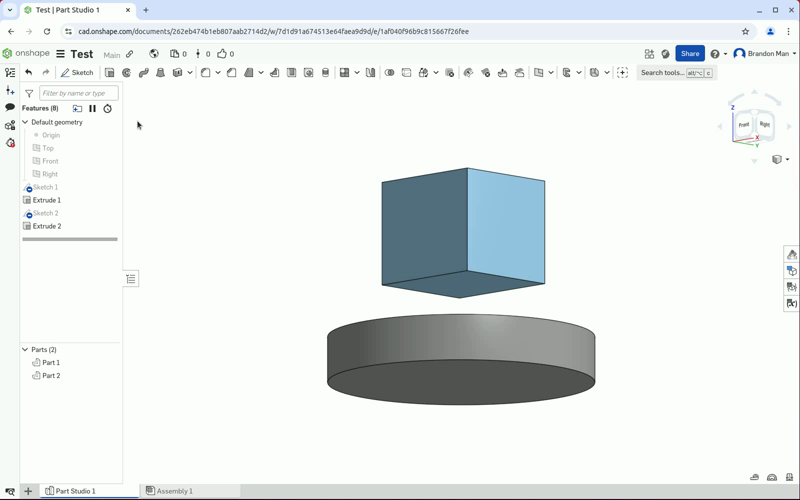
key(left, 3)
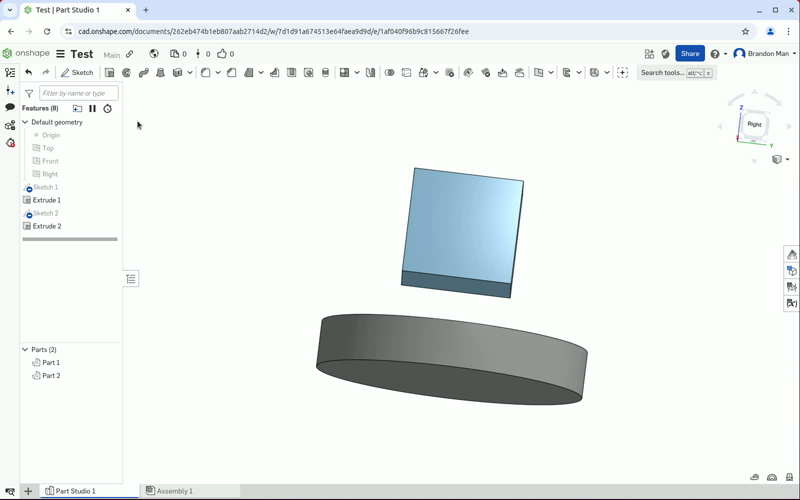
key(right, 3)
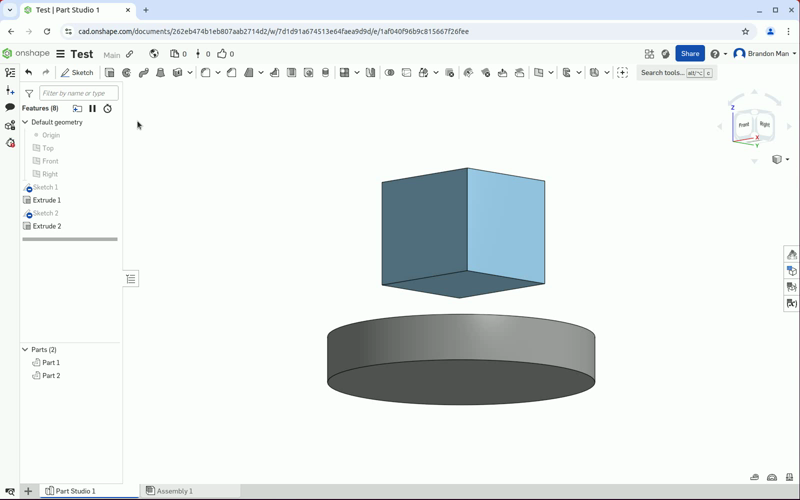
key(down, 3)
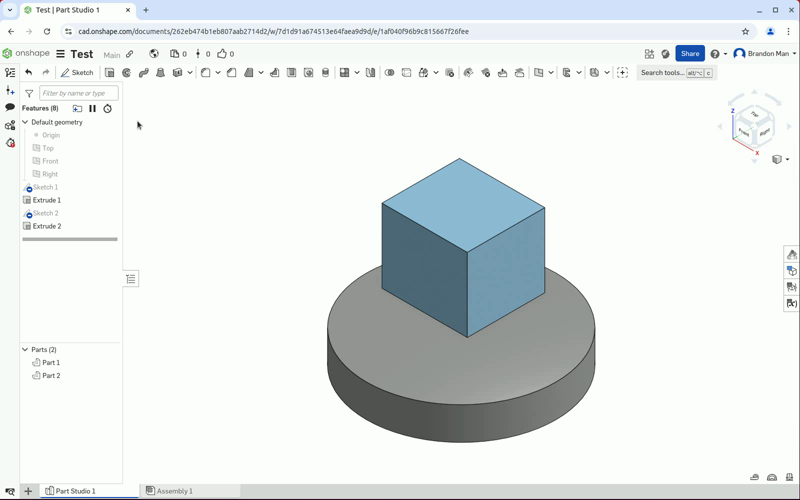
mouse_move(73, 189)
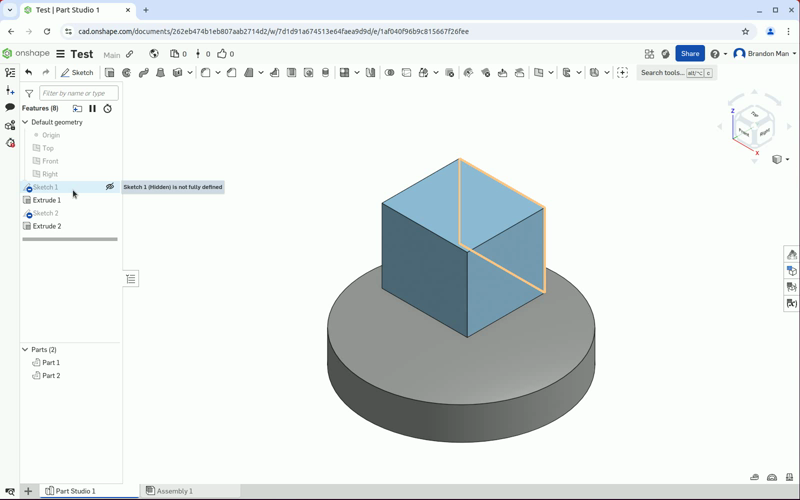
click(73, 189)